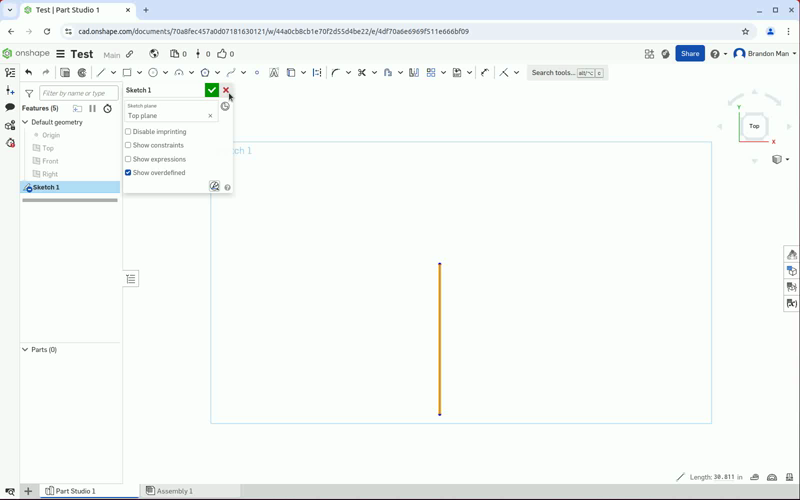
key(shift+h)
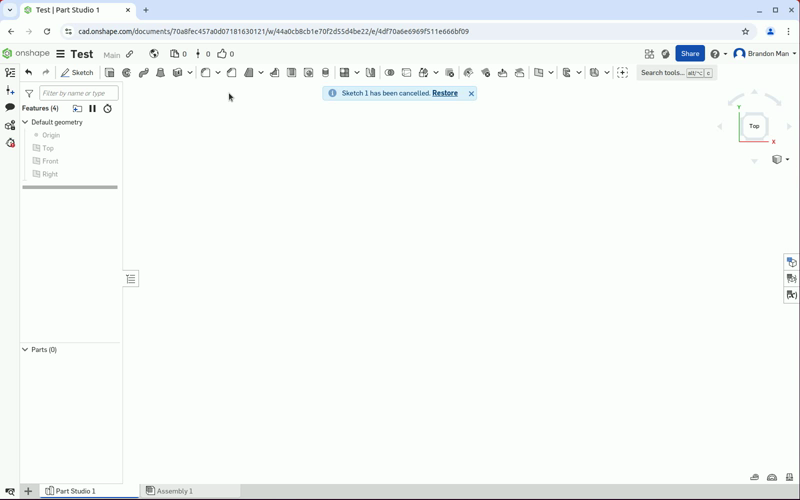
mouse_move(73, 352)
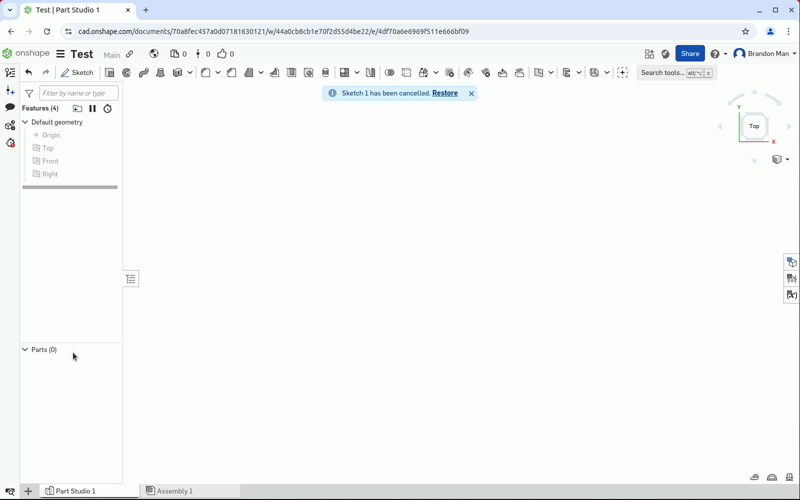
key(y)
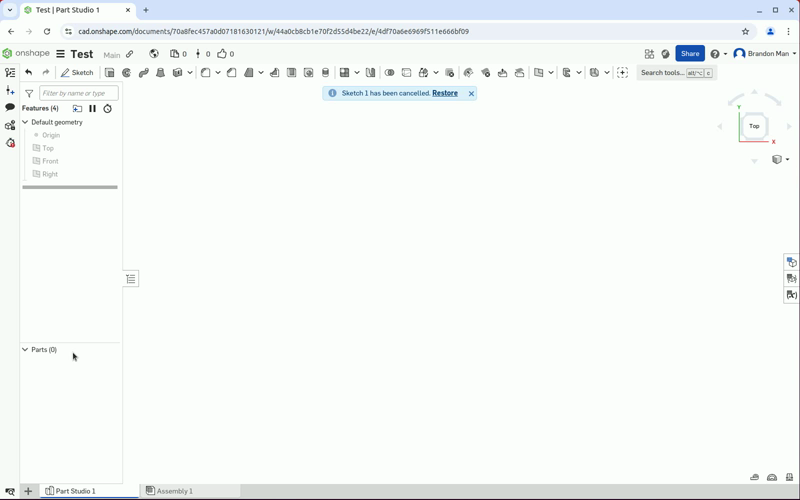
key(shift+p)
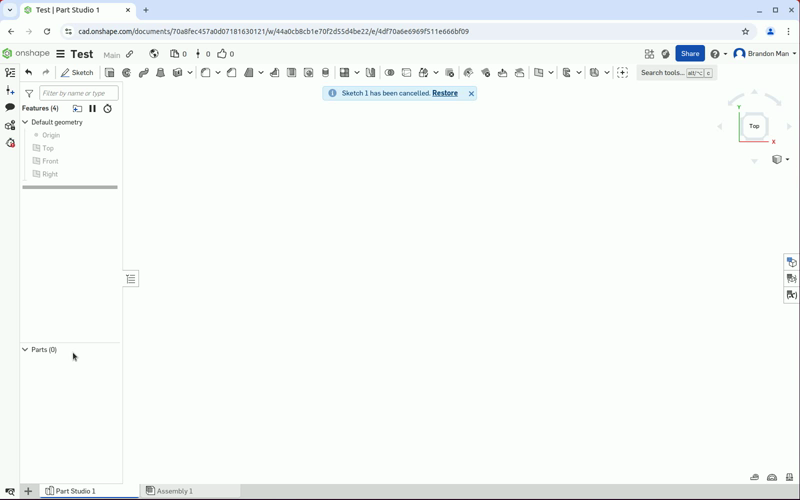
key(space)
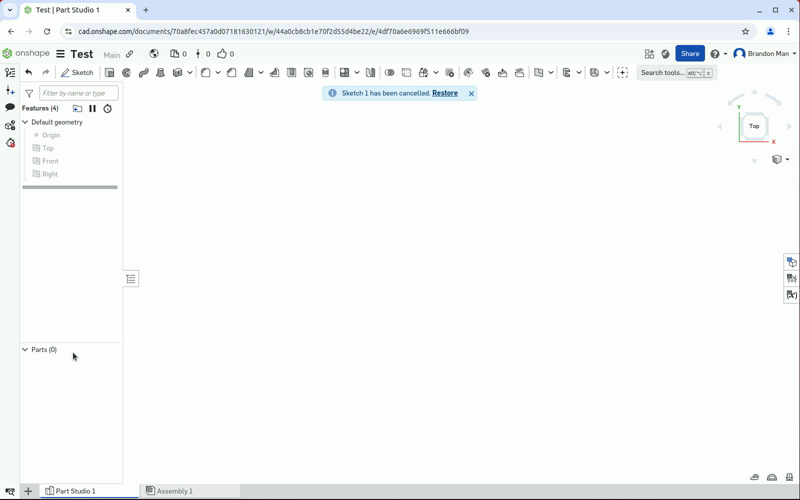
key_down(shift)
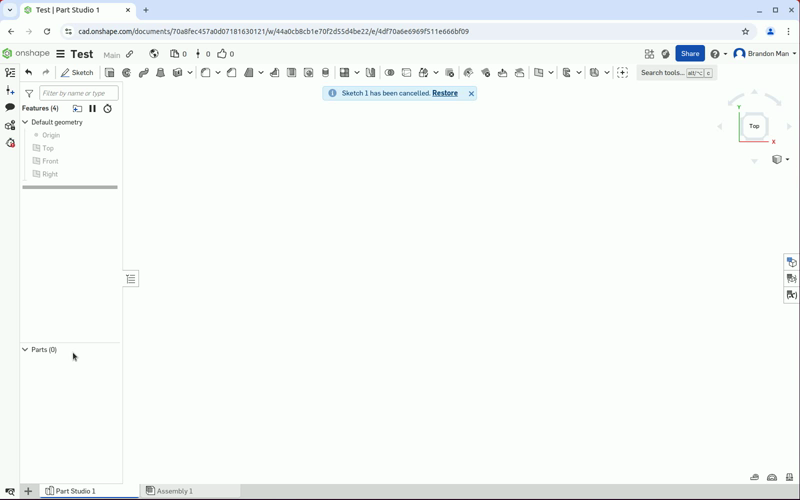
key(up)
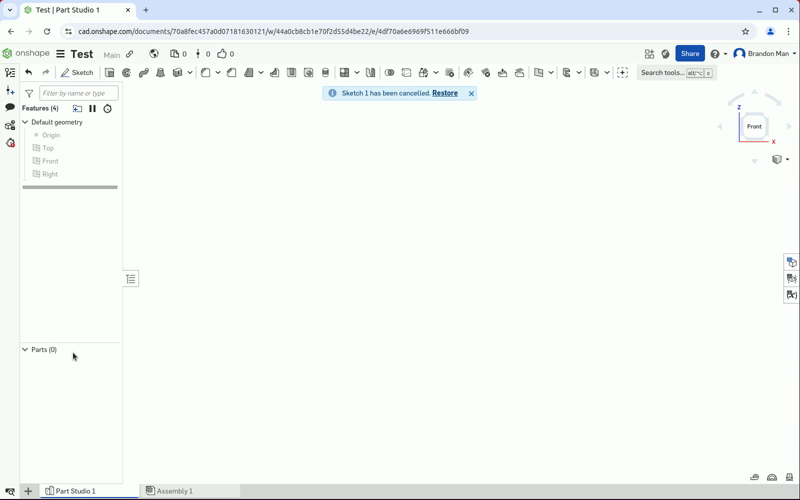
key_up(shift)
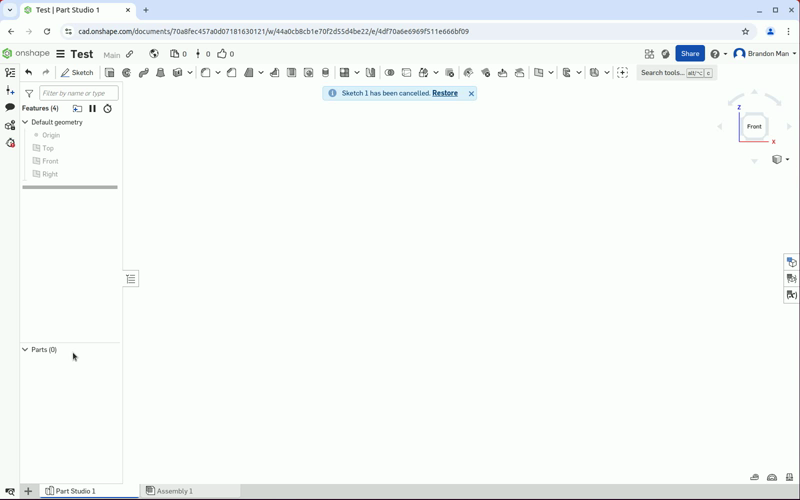
mouse_move(73, 352)
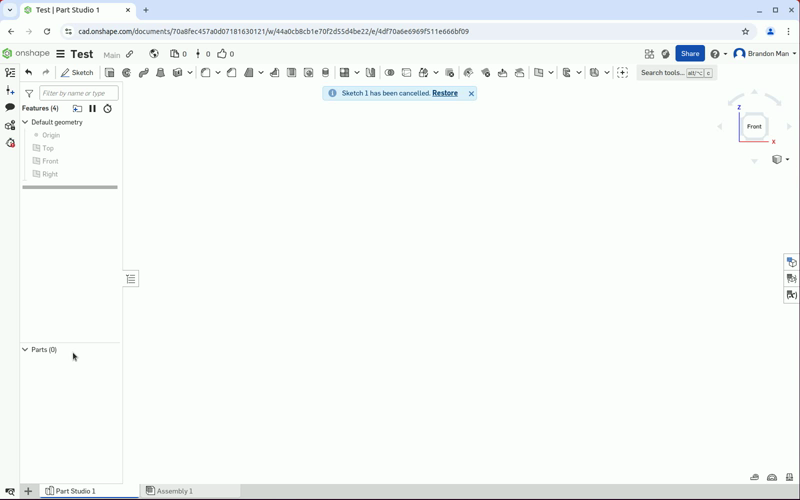
key(shift+y)
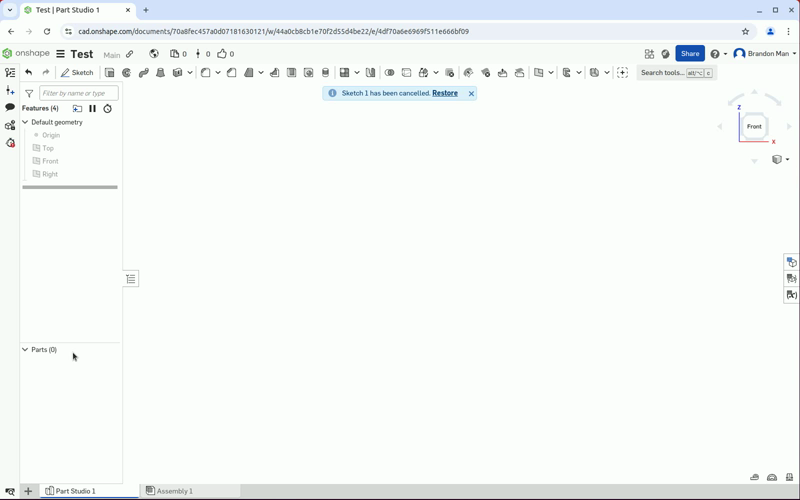
key(shift+s)
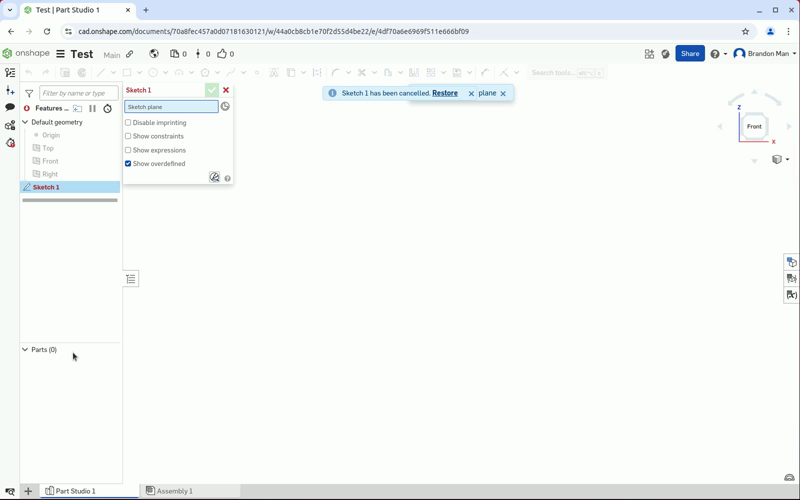
mouse_move(73, 163)
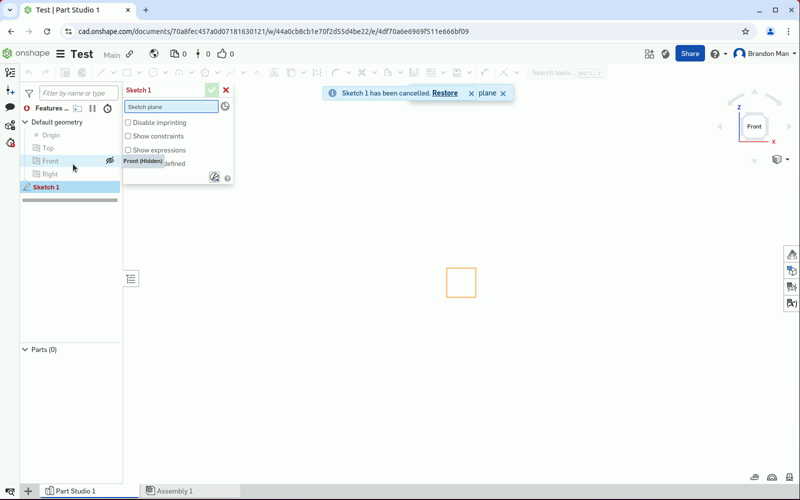
click(73, 163)
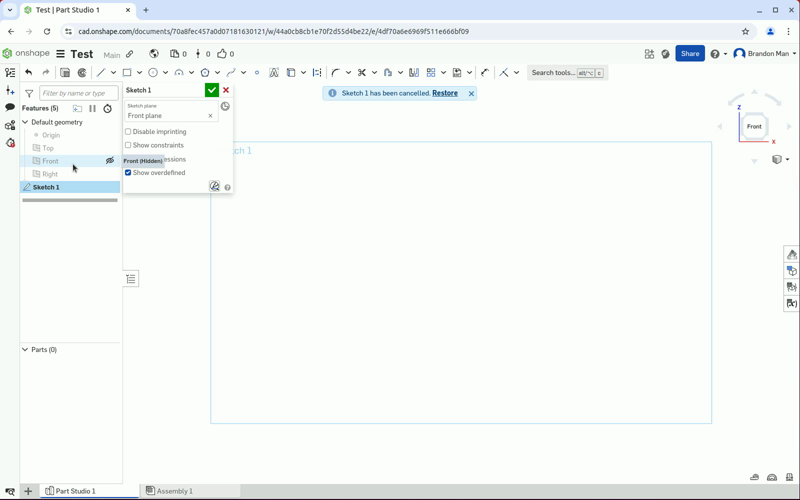
mouse_move(73, 352)
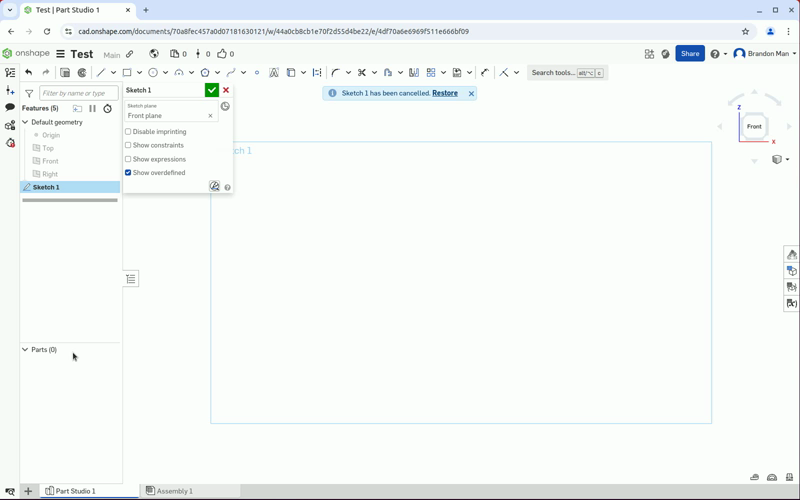
key(y)
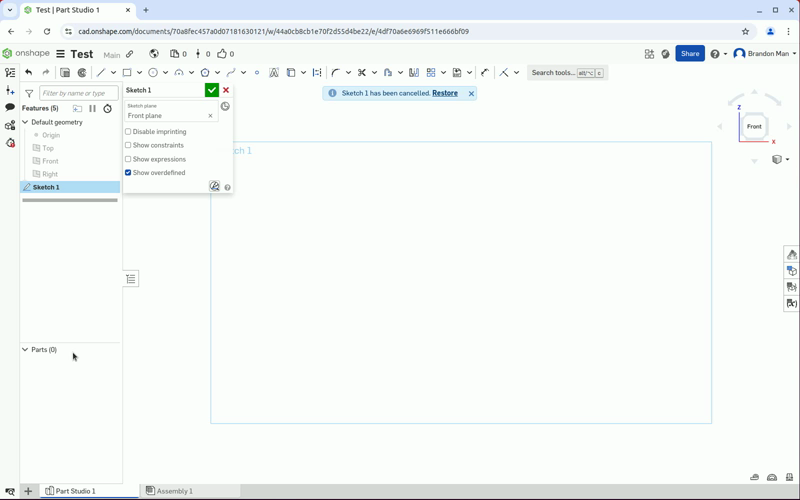
key(l)
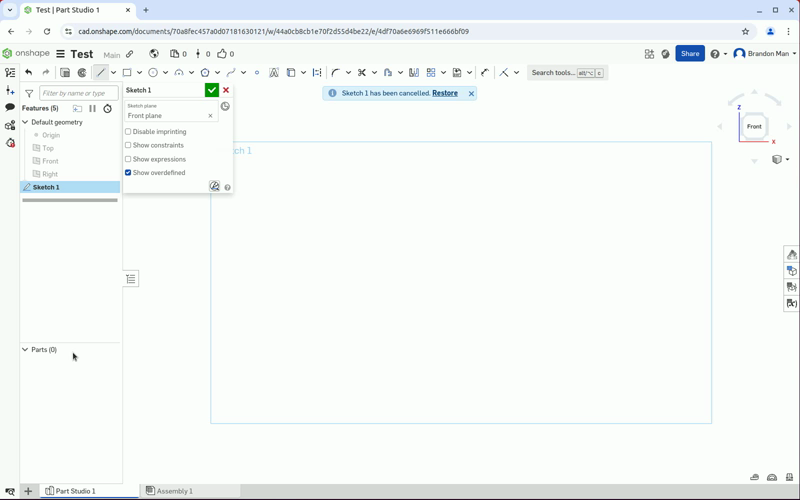
key_down(shift)
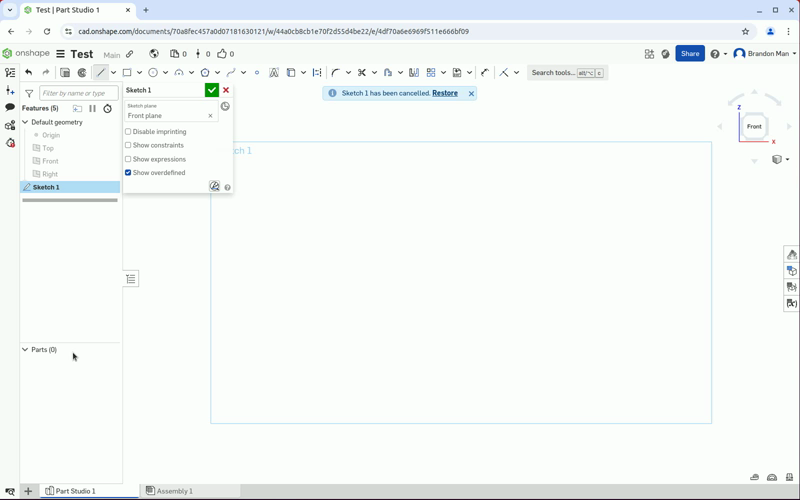
mouse_move(357, 228)
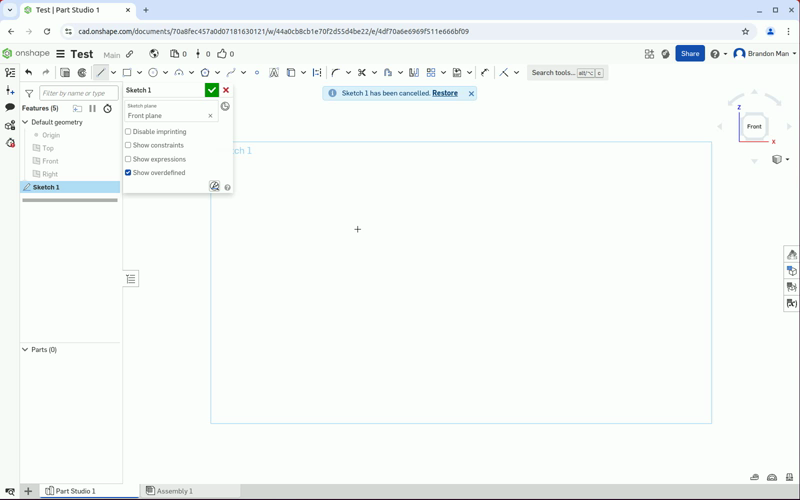
click(357, 228)
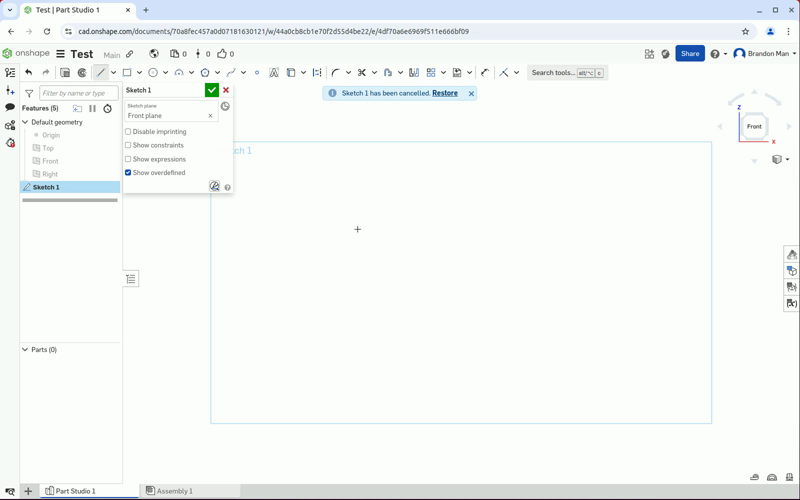
key_up(shift)
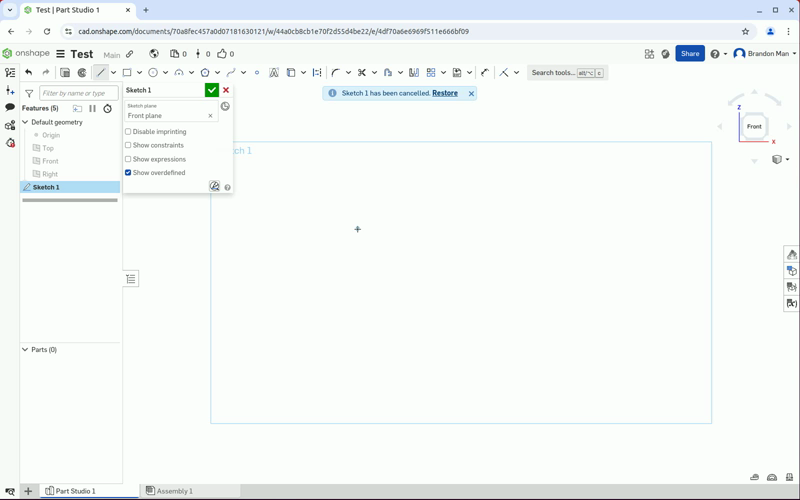
key_down(shift)
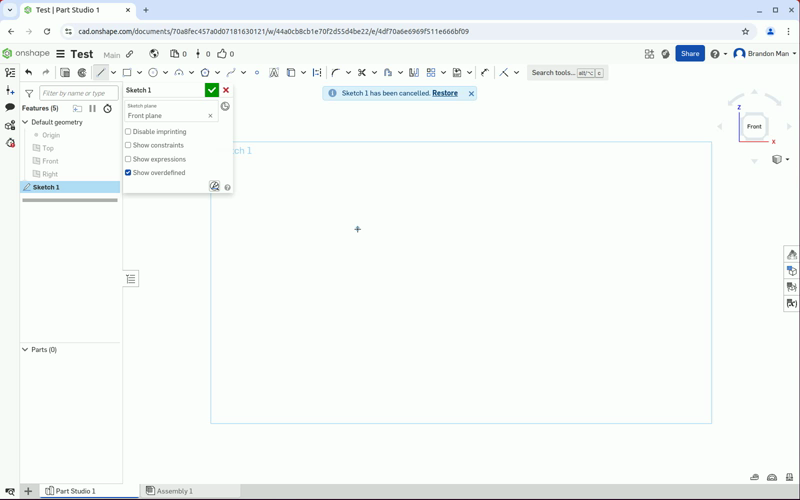
mouse_move(387, 228)
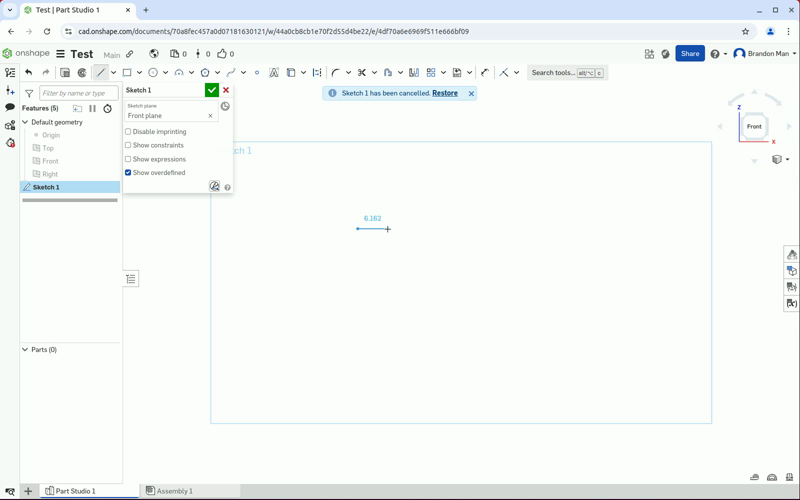
mouse_move(399, 228)
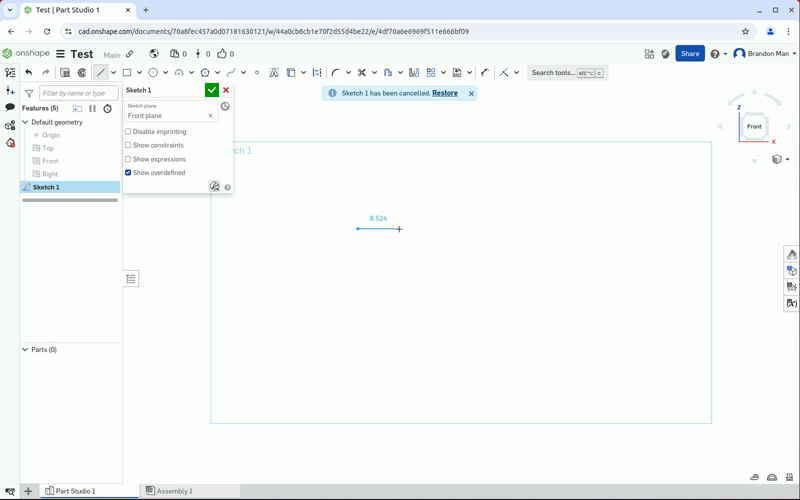
click(399, 228)
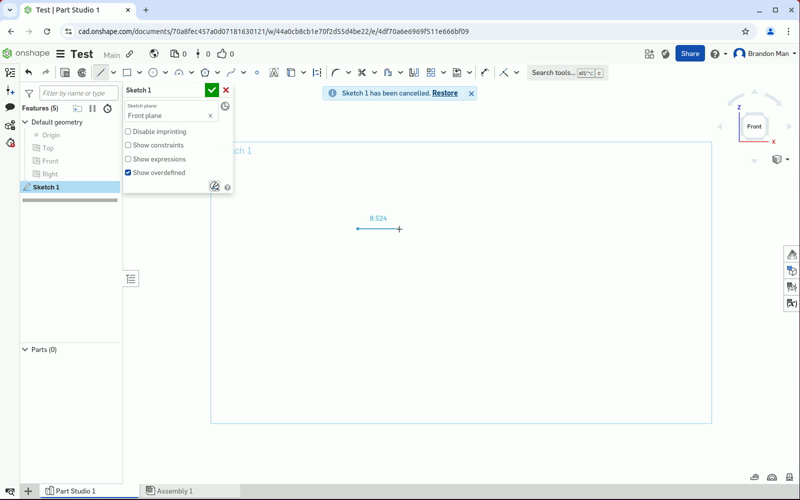
key_up(shift)
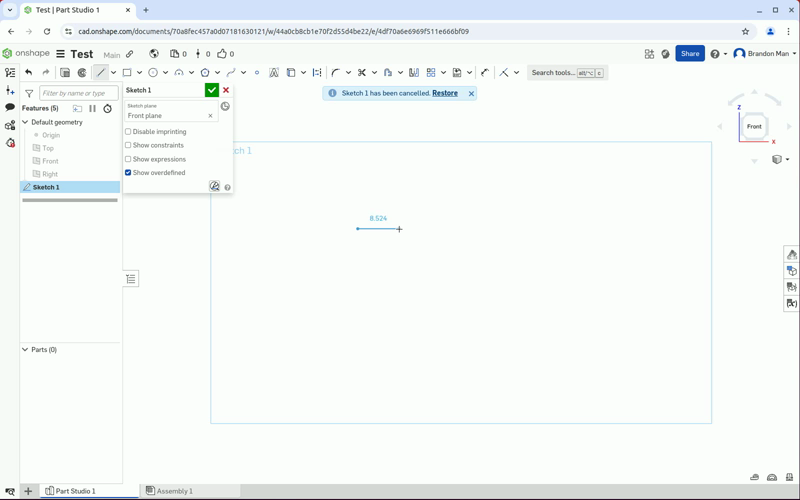
key_down(shift)
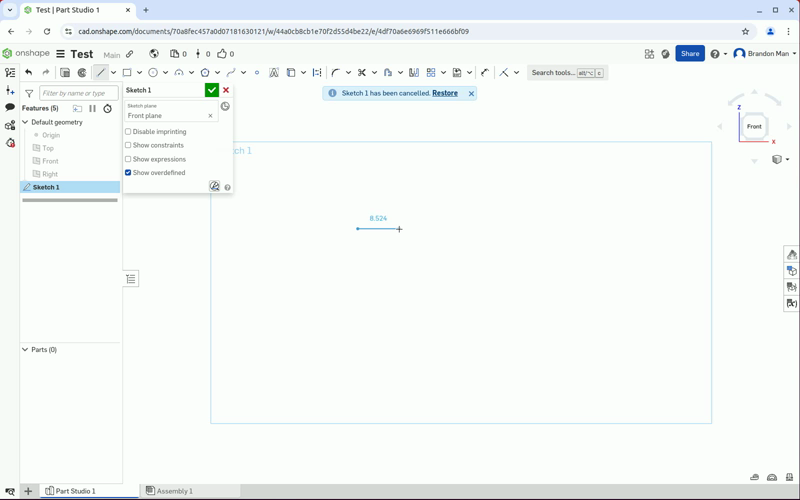
mouse_move(429, 228)
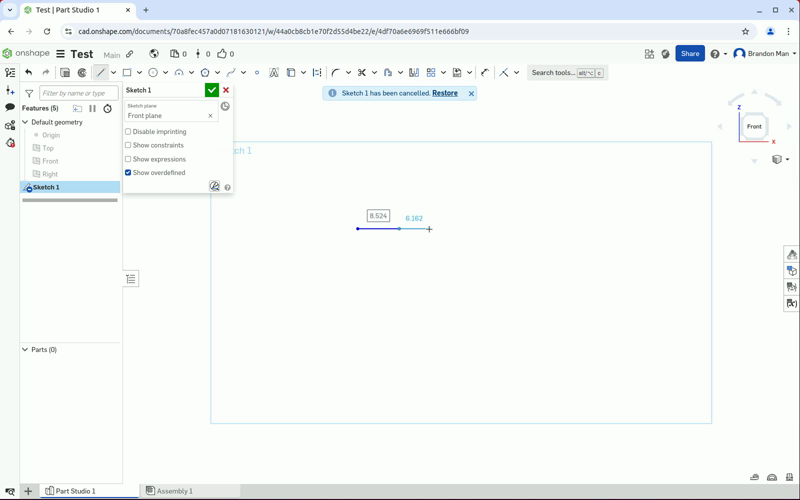
mouse_move(399, 187)
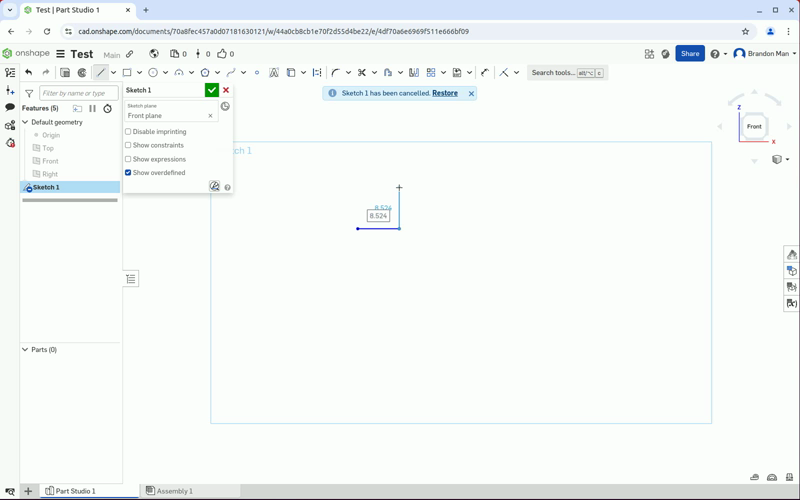
click(399, 187)
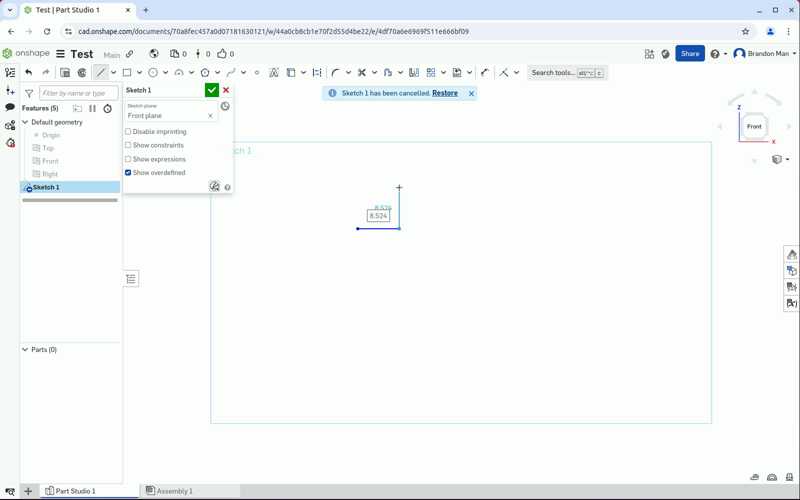
key_up(shift)
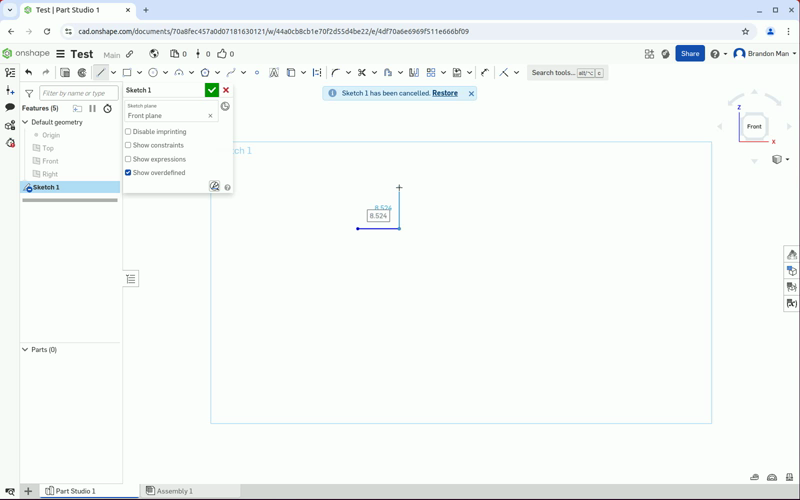
key_down(shift)
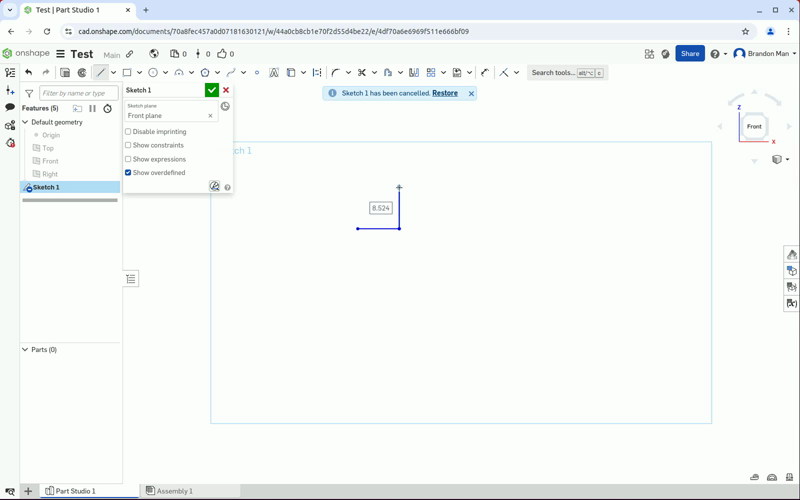
mouse_move(429, 187)
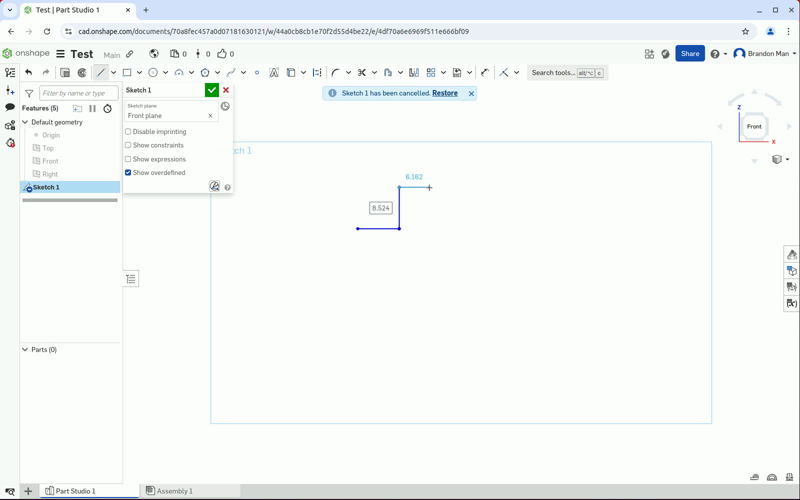
mouse_move(357, 187)
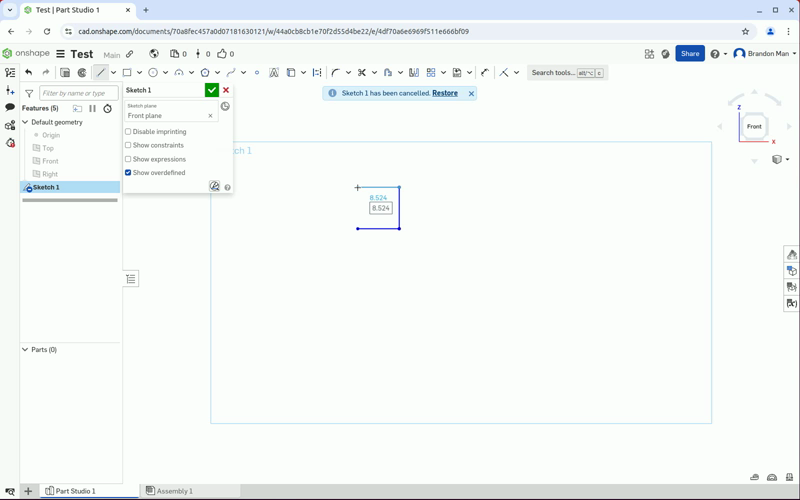
click(357, 187)
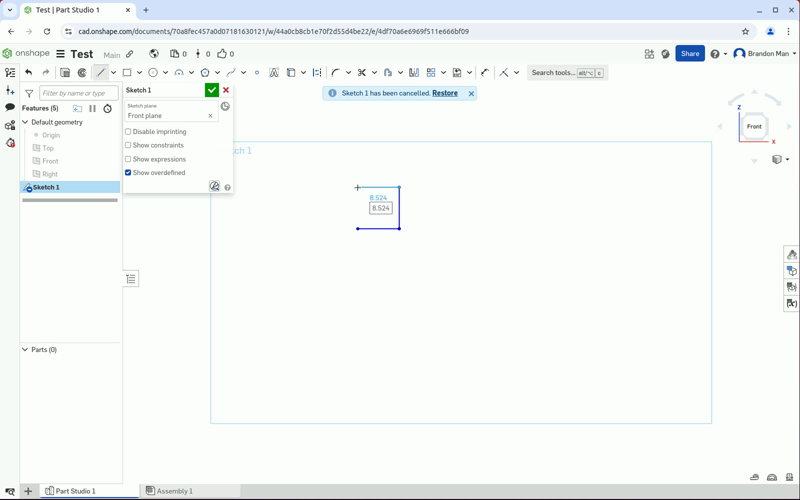
key_up(shift)
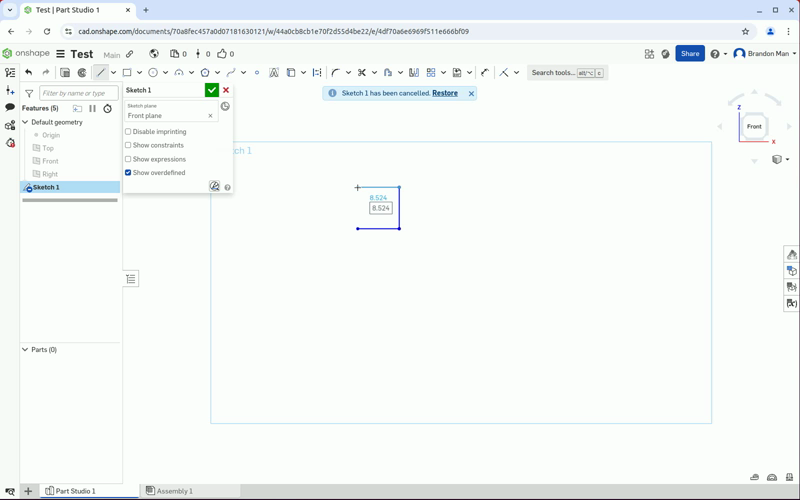
mouse_move(387, 187)
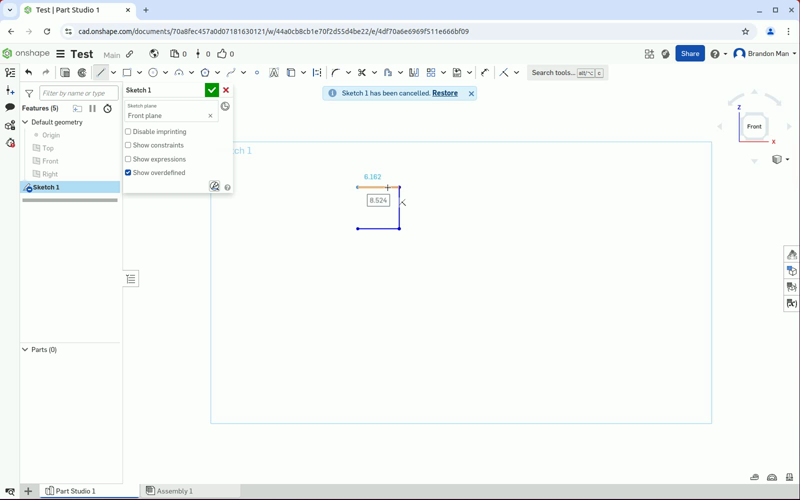
key_down(shift)
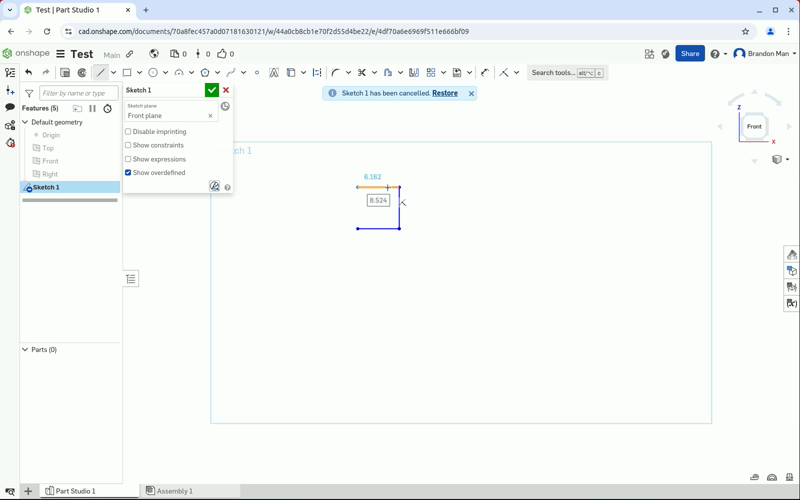
mouse_move(357, 228)
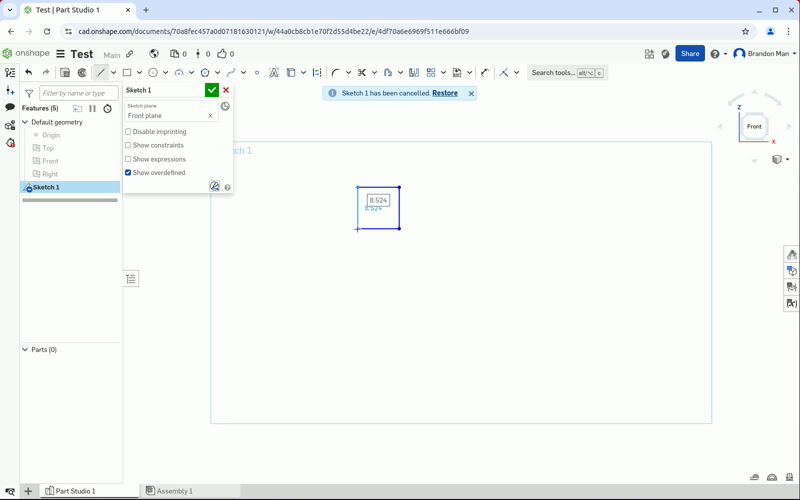
key_up(shift)
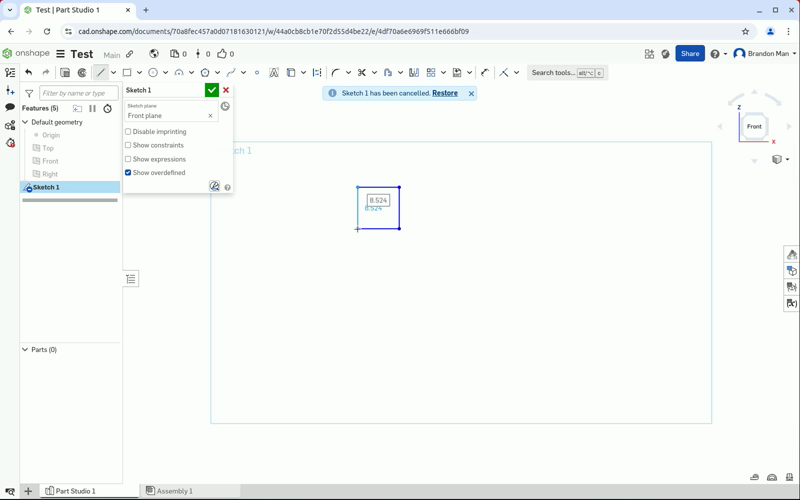
click(357, 228)
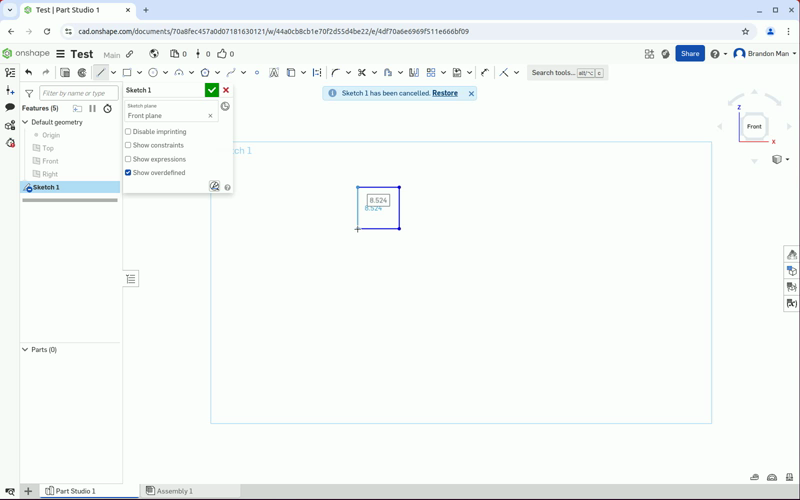
key(esc)
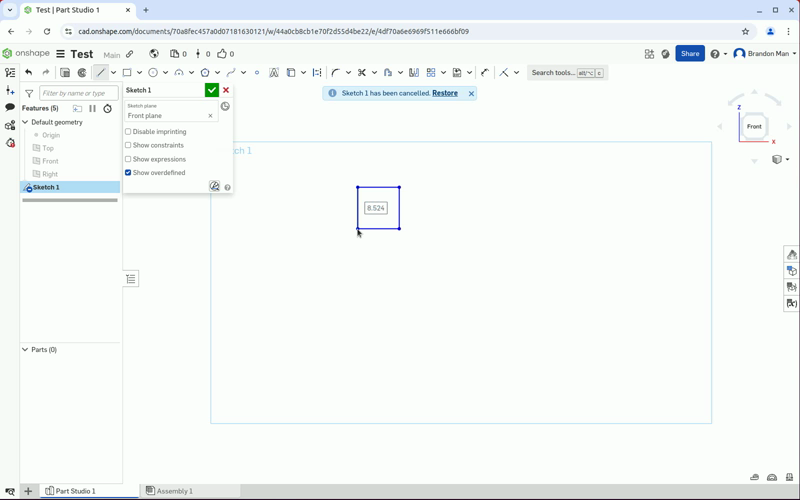
mouse_move(393, 194)
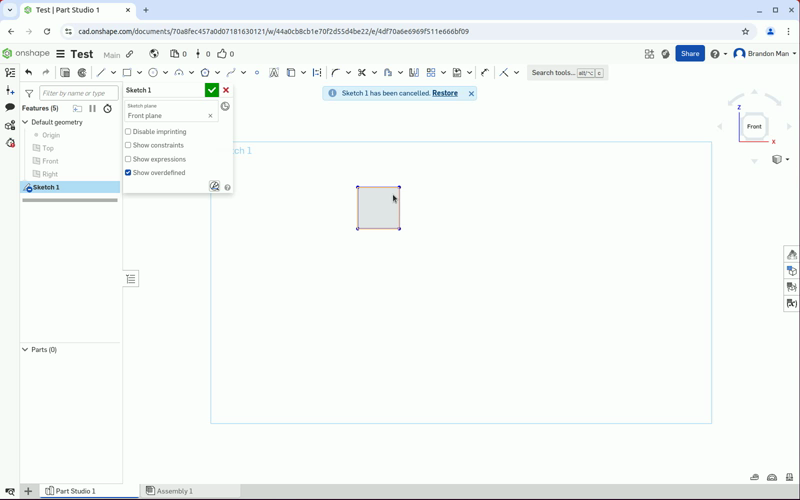
scroll(6)
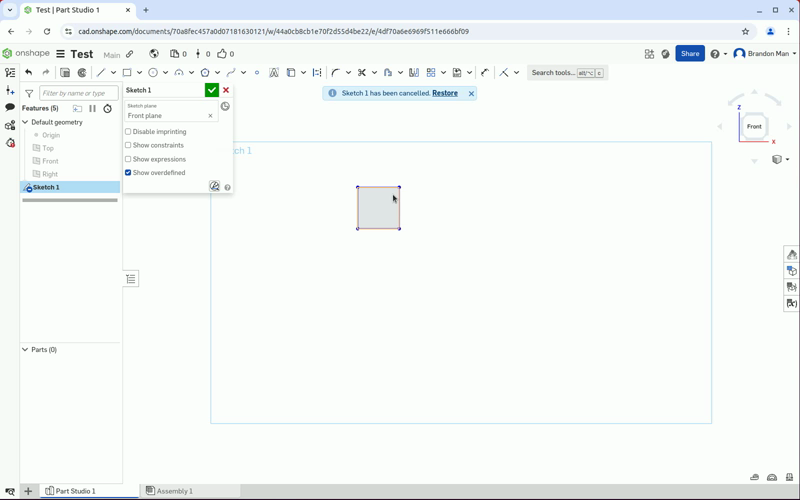
scroll(6)
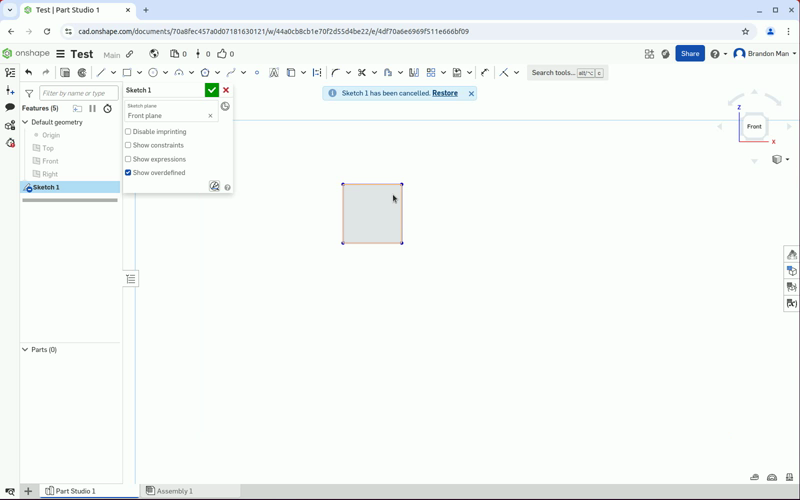
scroll(6)
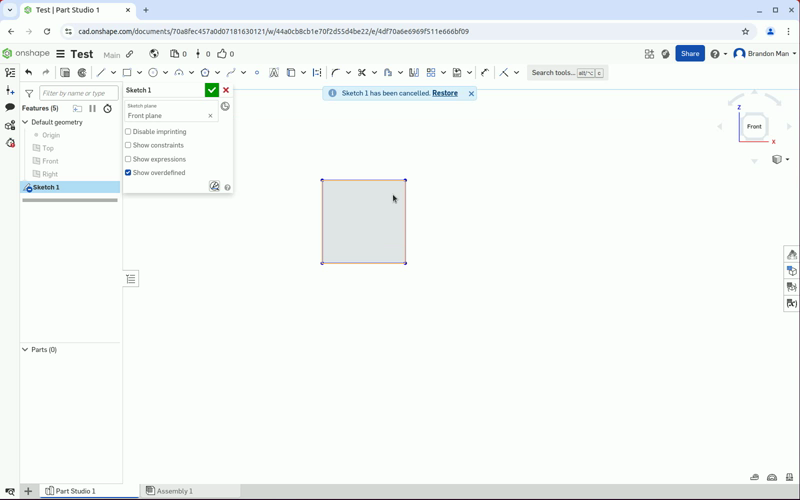
scroll(6)
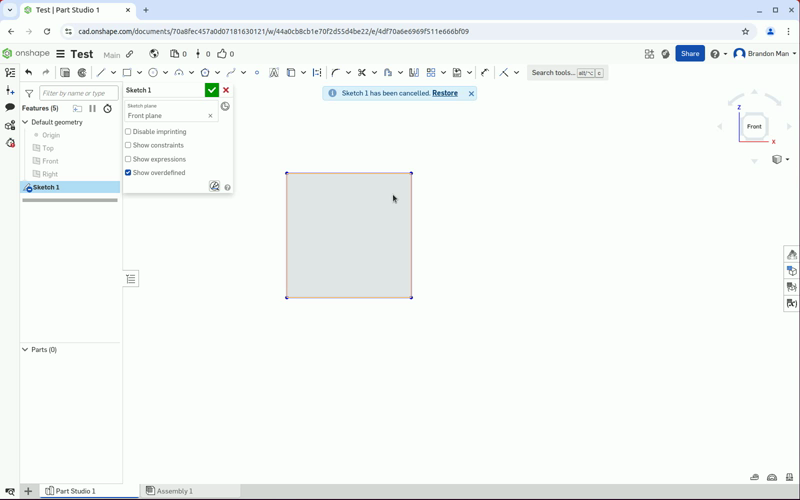
scroll(6)
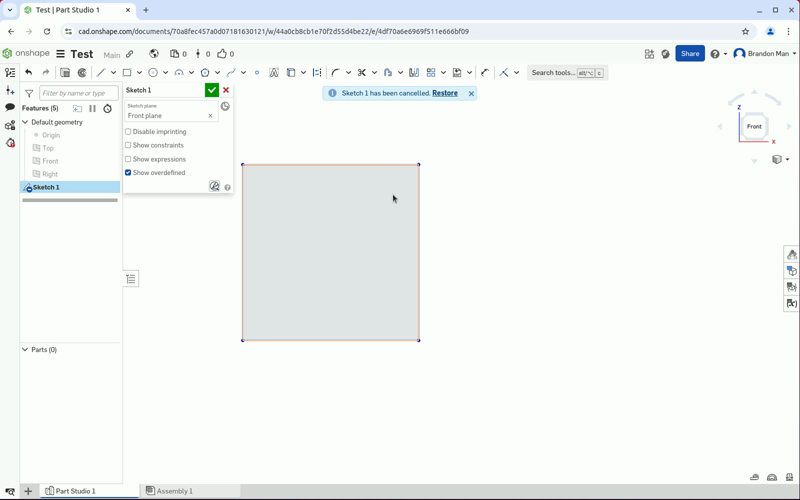
scroll(6)
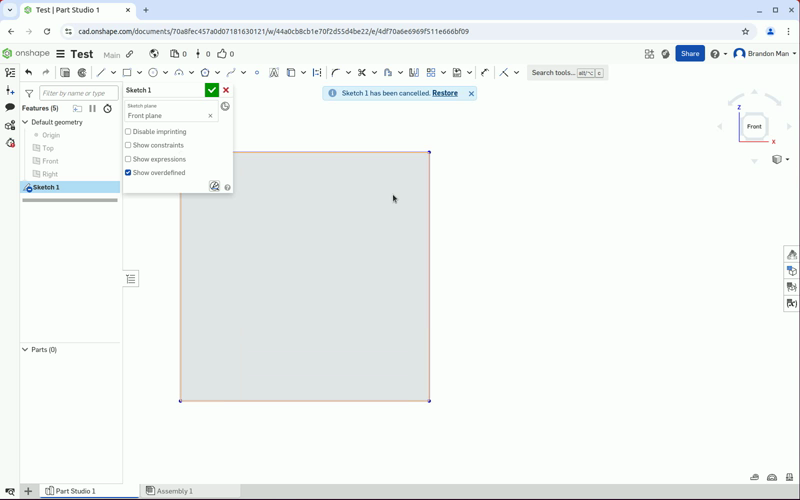
scroll(6)
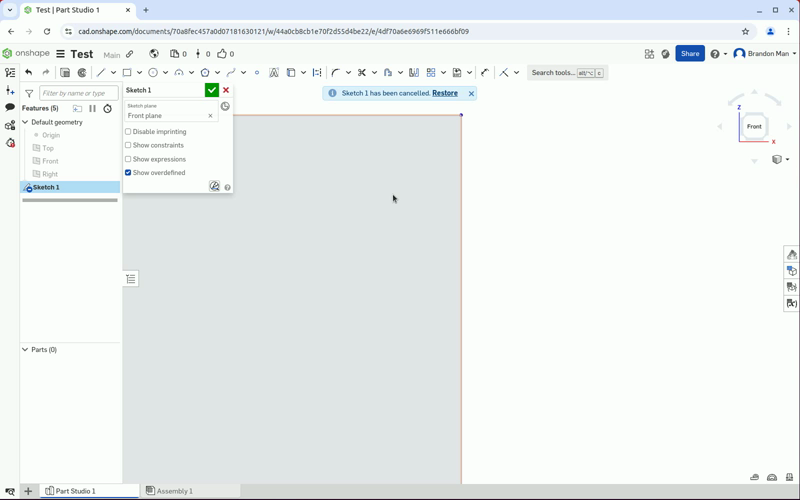
click(393, 194)
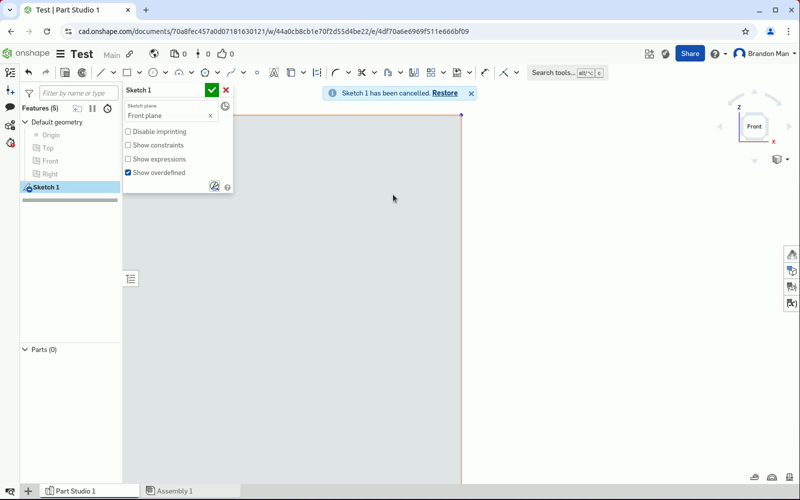
scroll(-6)
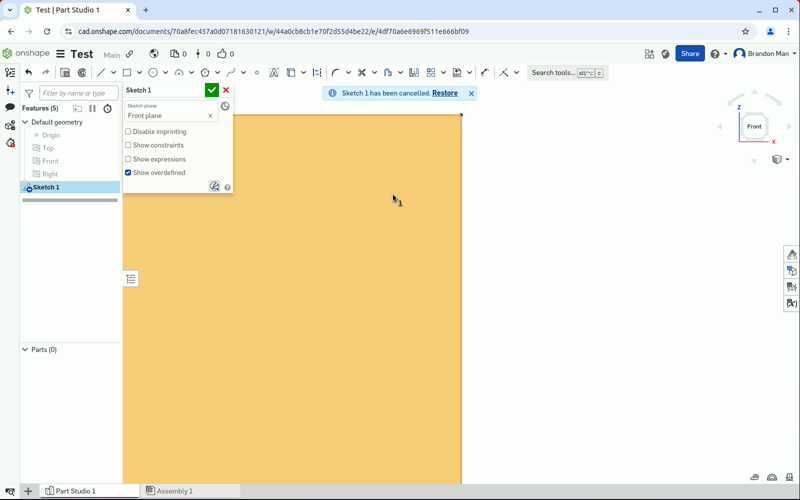
scroll(-6)
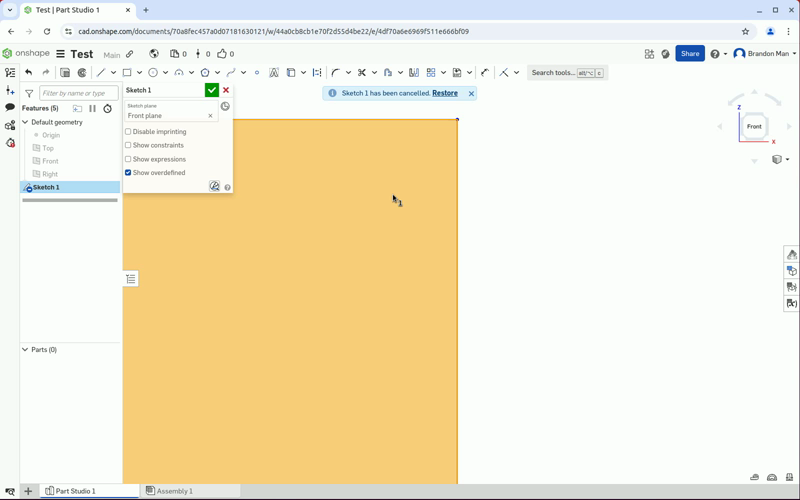
scroll(-6)
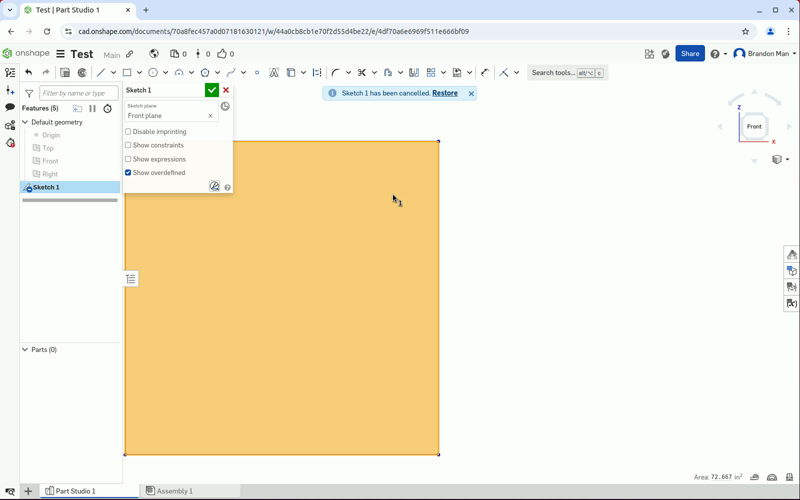
scroll(-6)
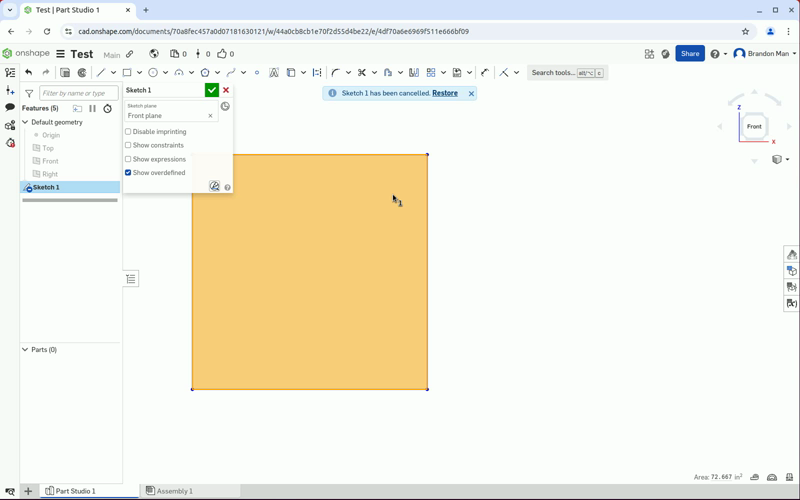
scroll(-6)
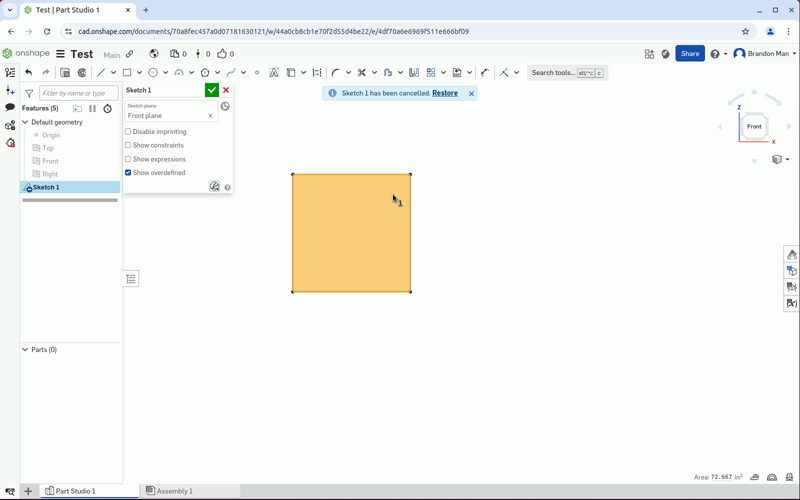
scroll(-6)
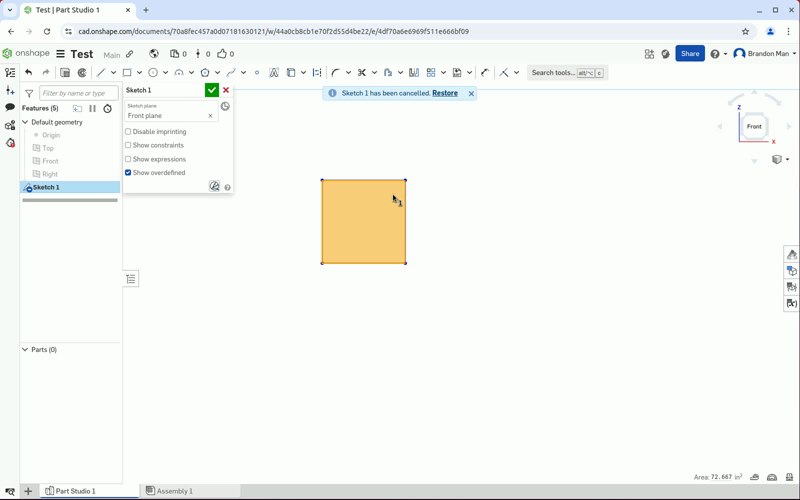
scroll(-6)
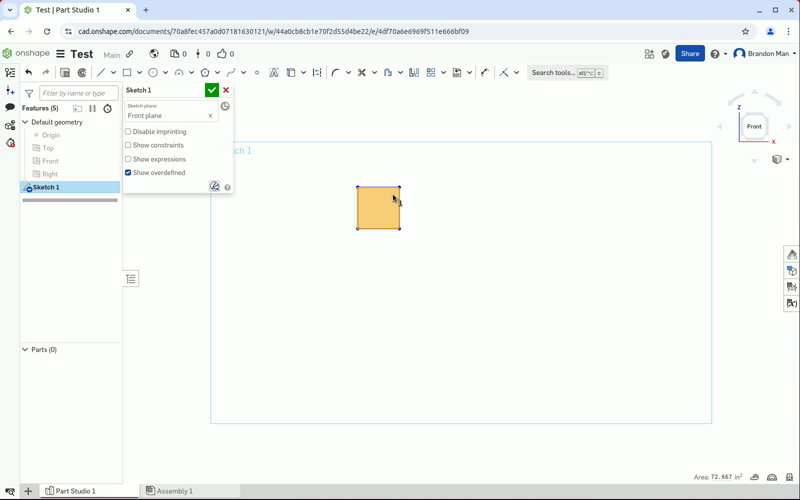
mouse_move(73, 352)
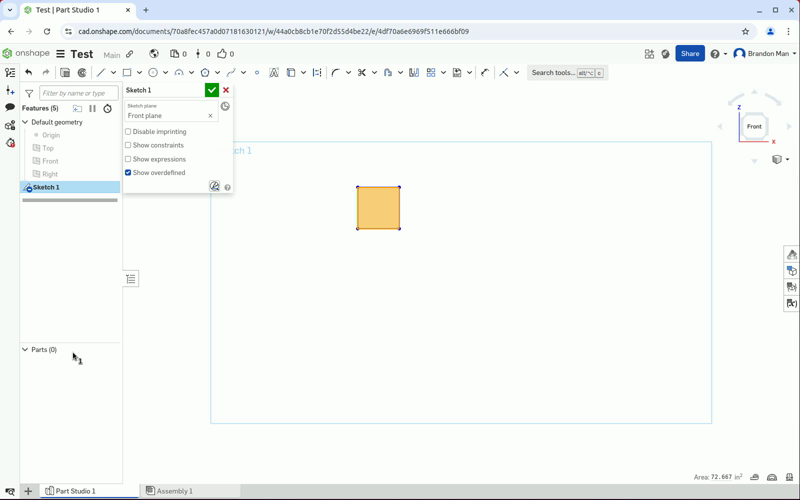
key(shift+y)
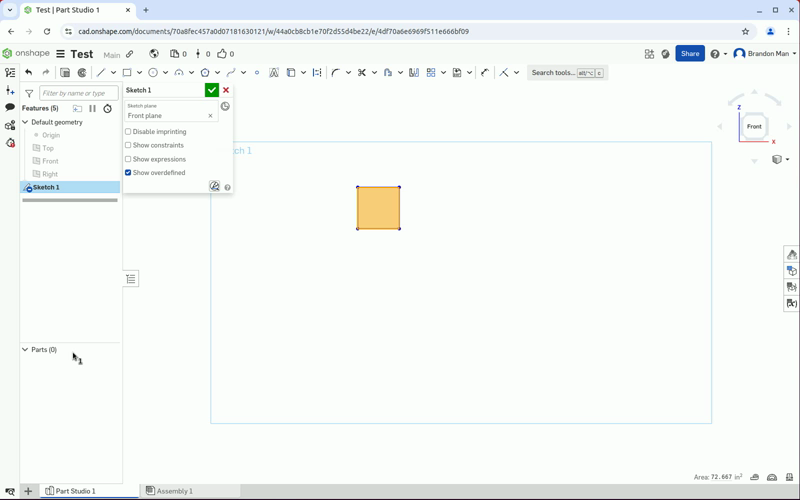
key(shift+e)
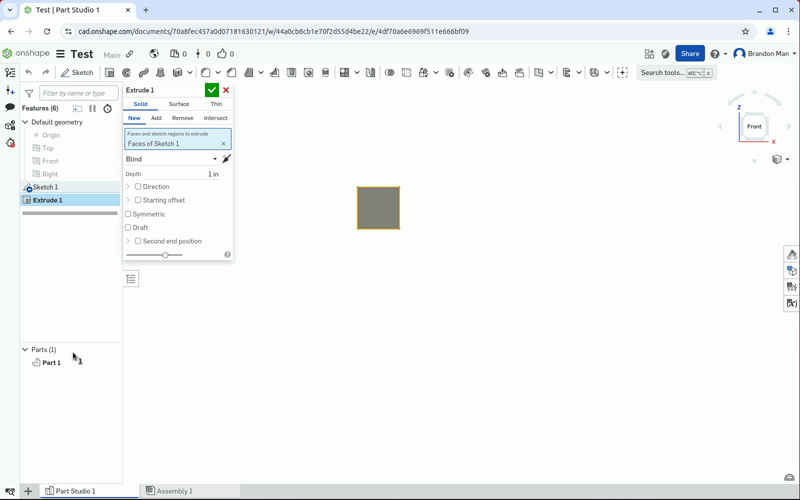
mouse_move(143, 106)
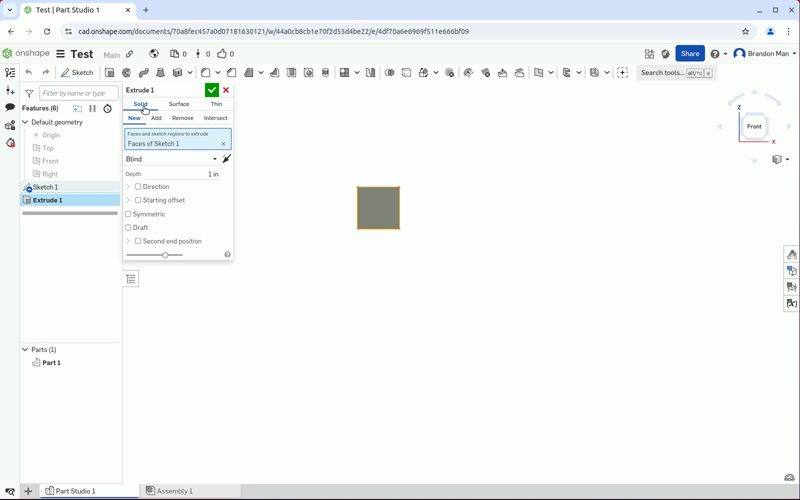
click(143, 106)
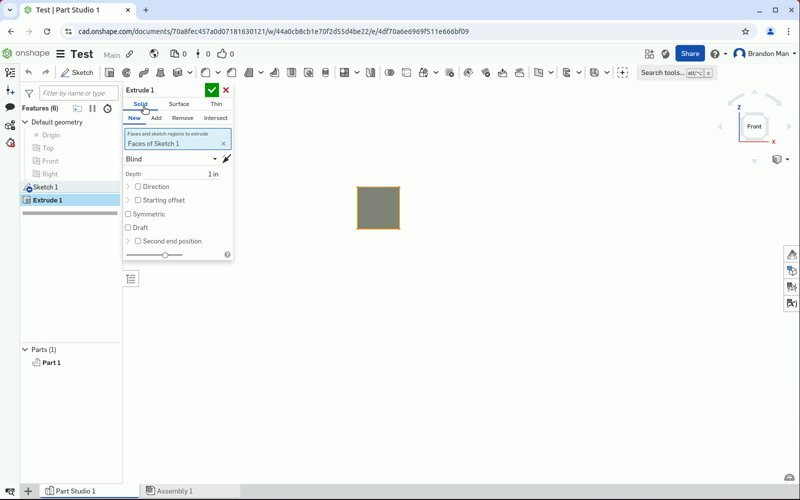
mouse_move(137, 120)
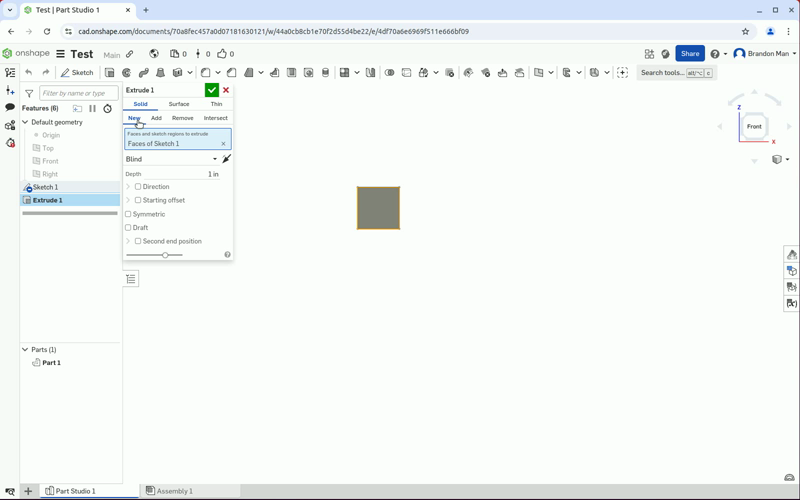
click(137, 120)
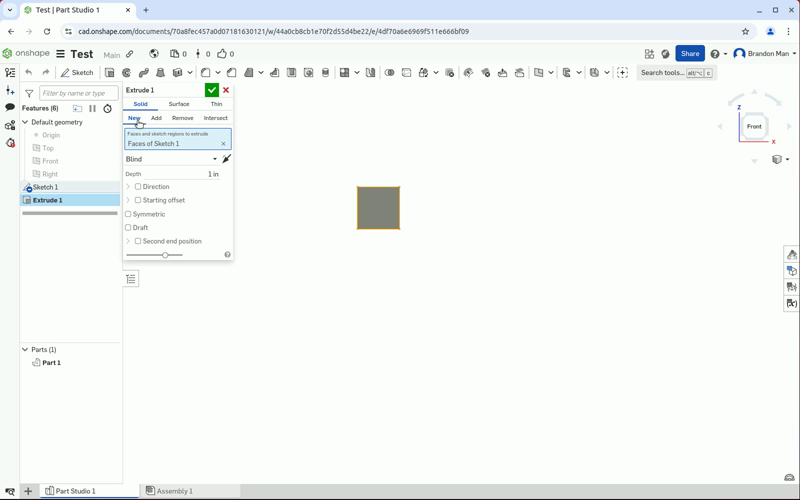
key(tab, 4)
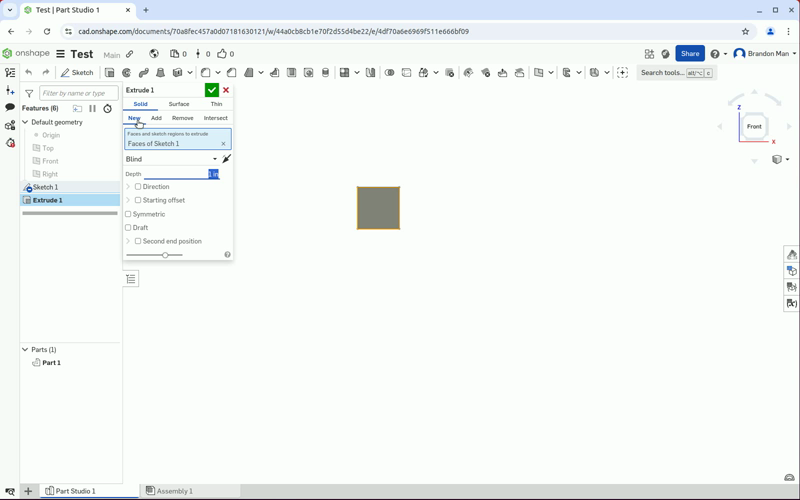
text(8.184)
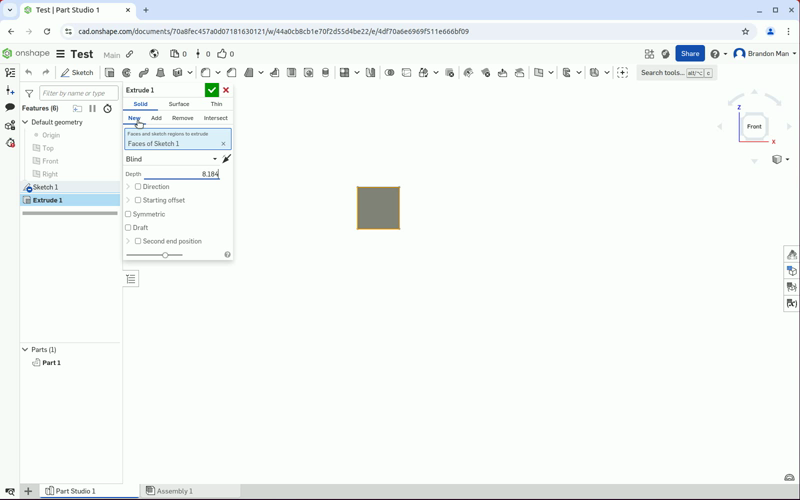
key(enter)
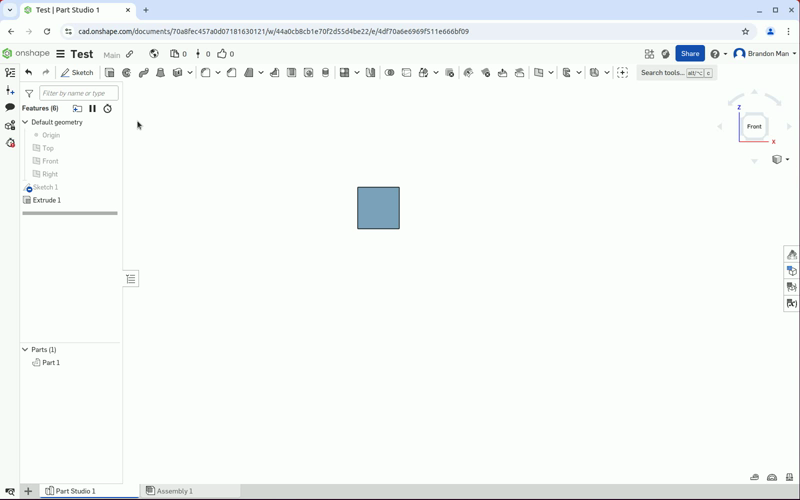
key(shift+h)
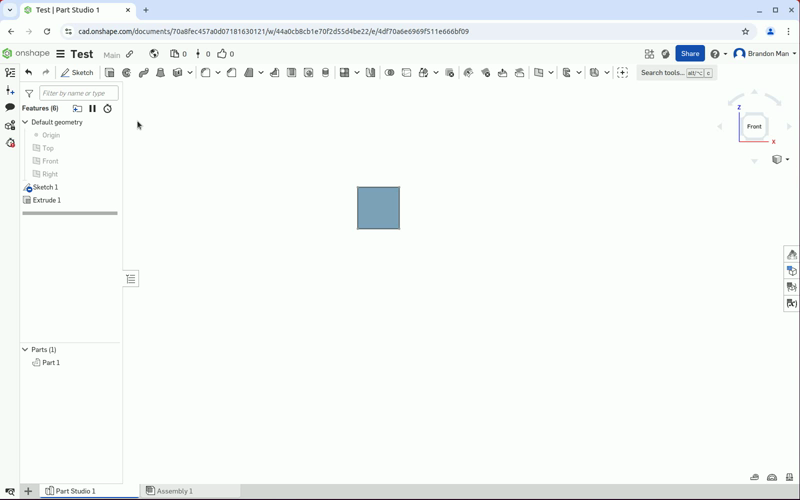
key(shift+h)
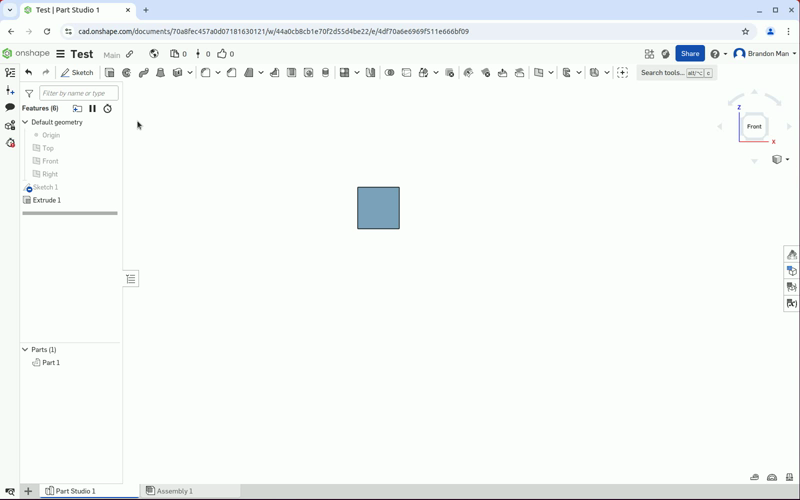
mouse_move(73, 189)
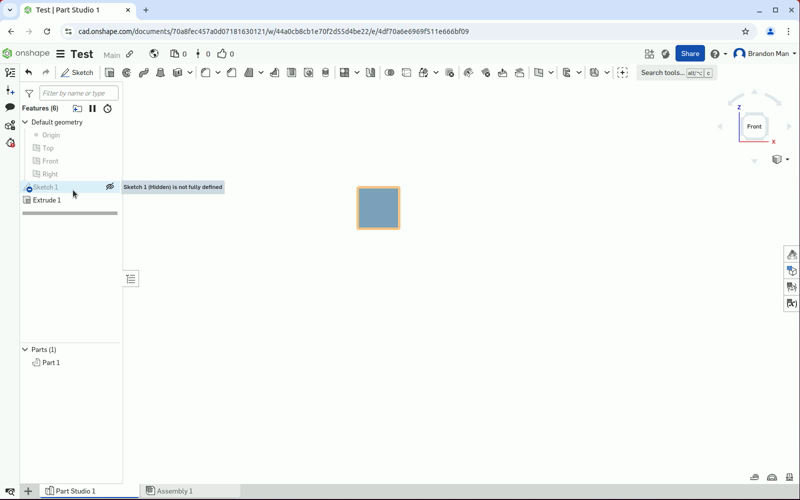
click(73, 189)
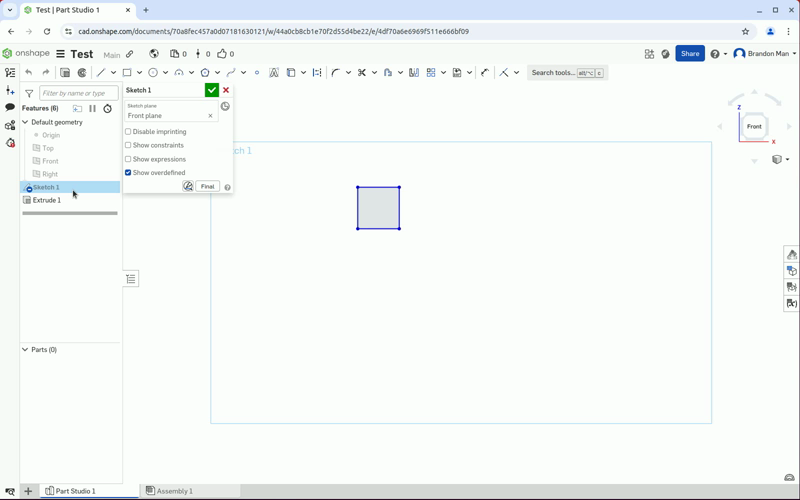
mouse_move(229, 92)
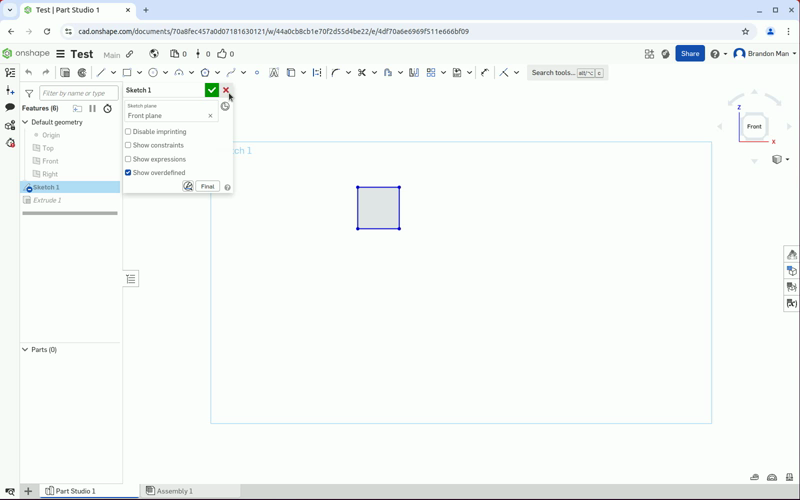
click(229, 92)
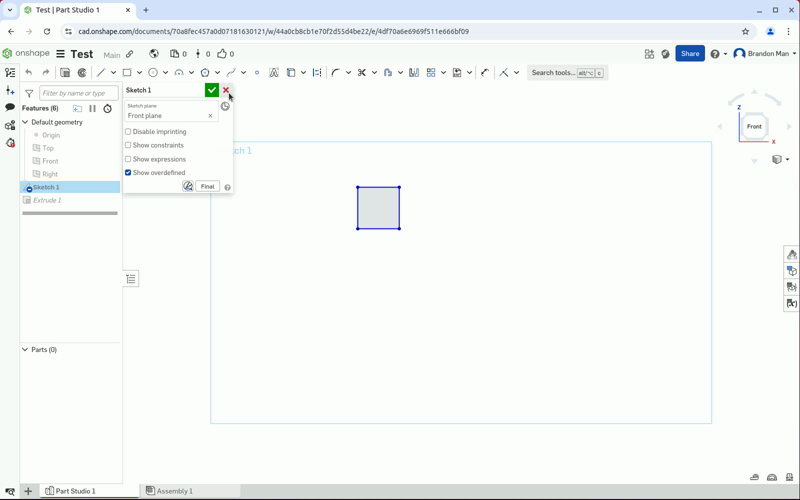
key(shift+s)
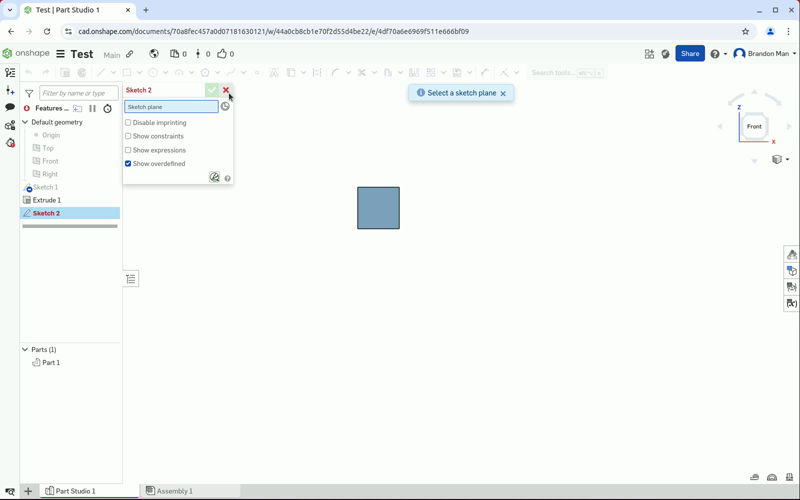
mouse_move(73, 163)
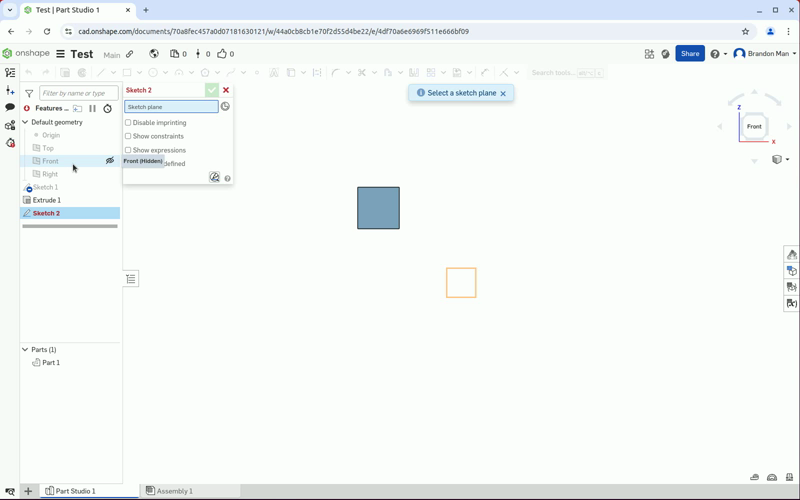
click(73, 163)
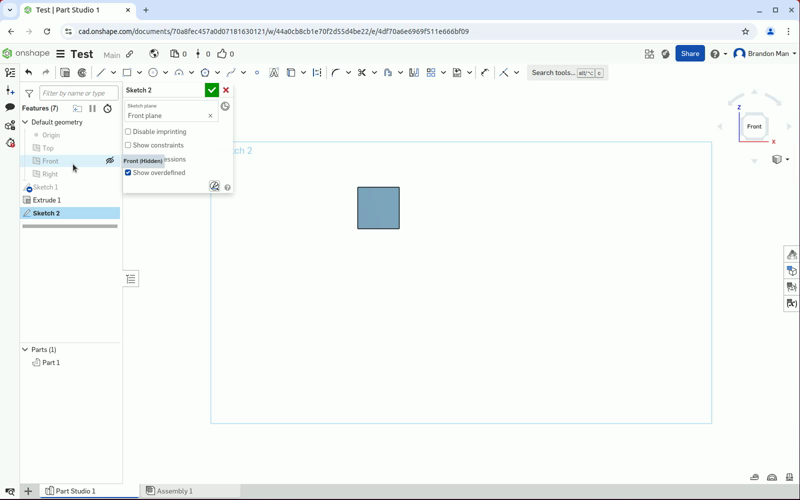
mouse_move(73, 352)
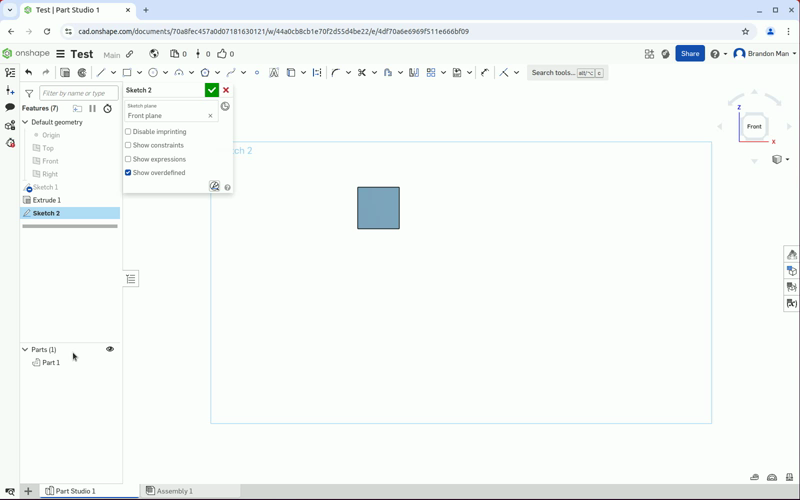
key(y)
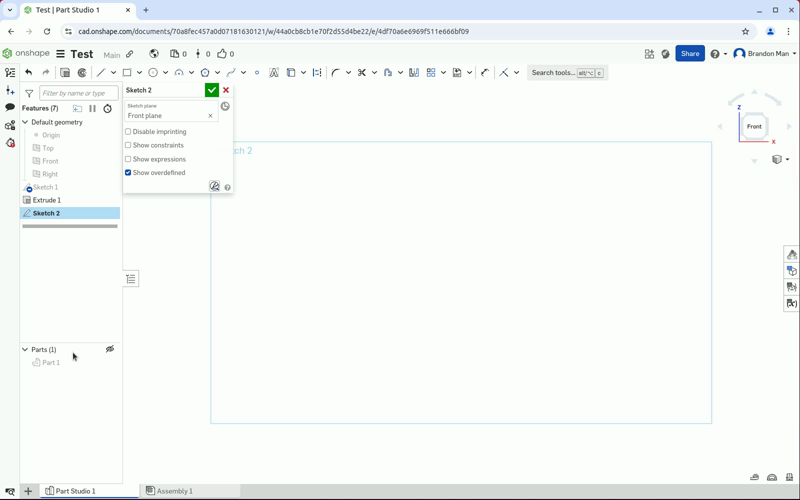
key(c)
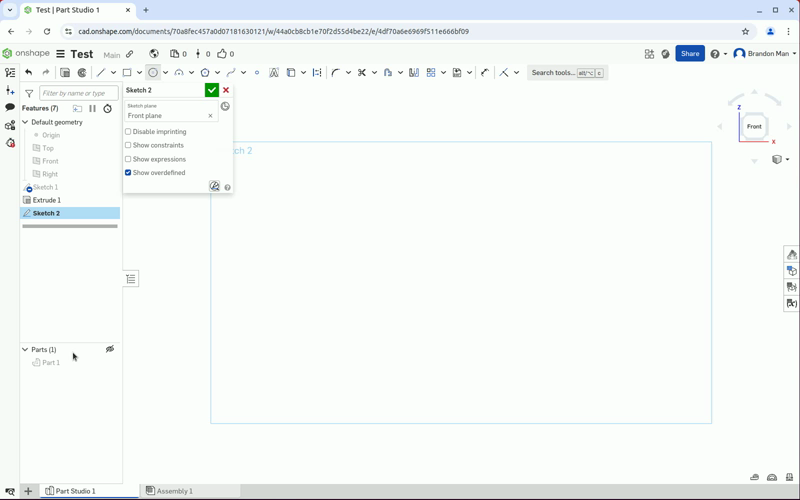
key_down(shift)
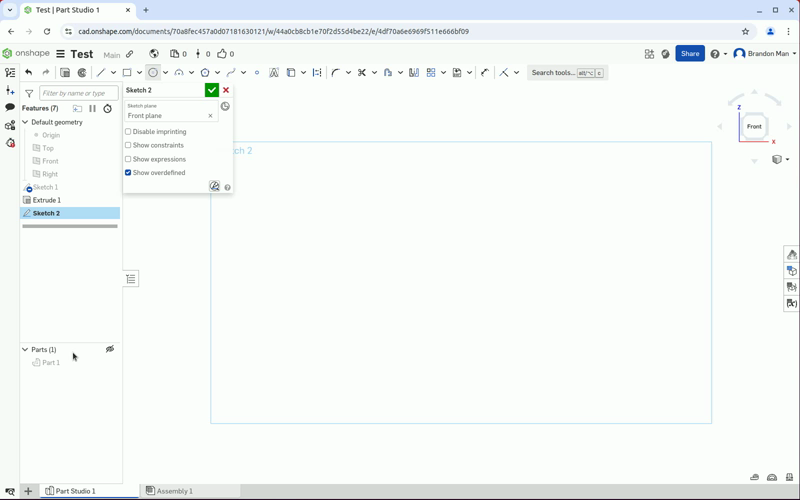
mouse_move(368, 325)
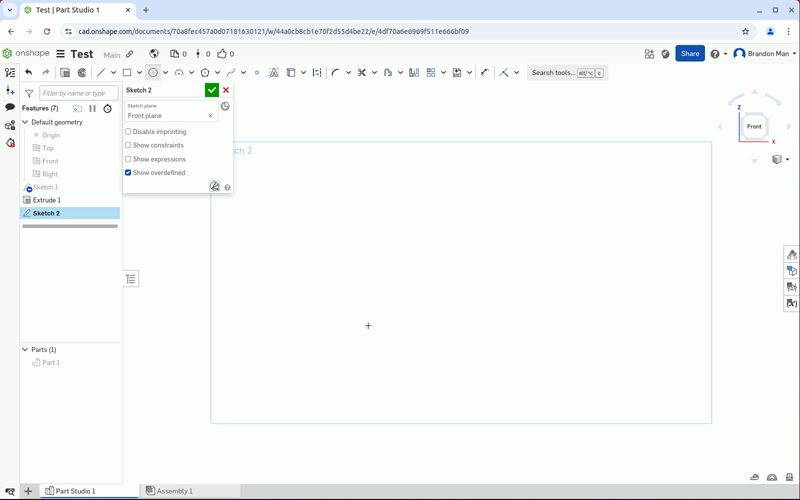
click(368, 325)
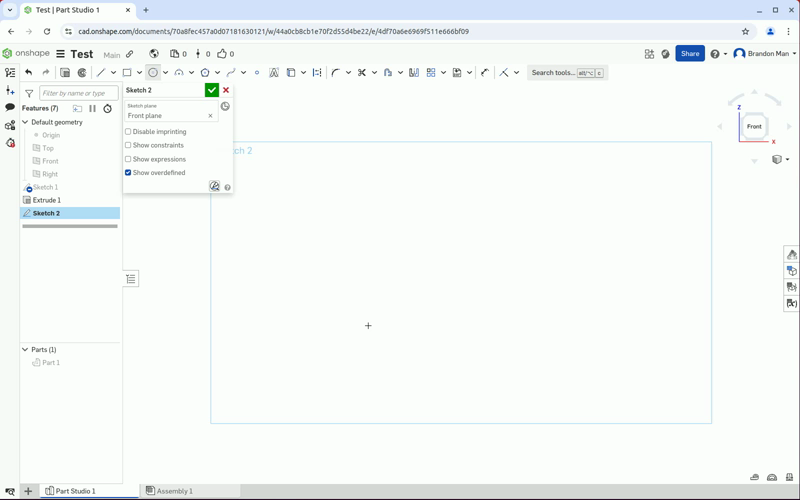
key_up(shift)
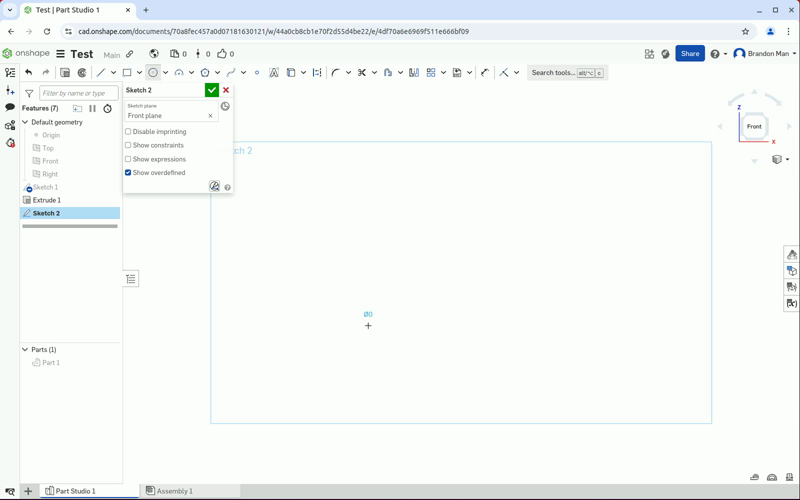
mouse_move(387, 325)
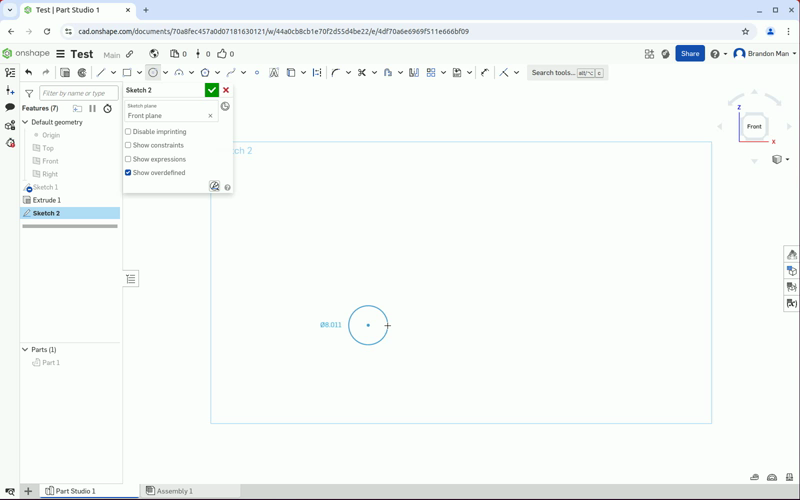
click(387, 325)
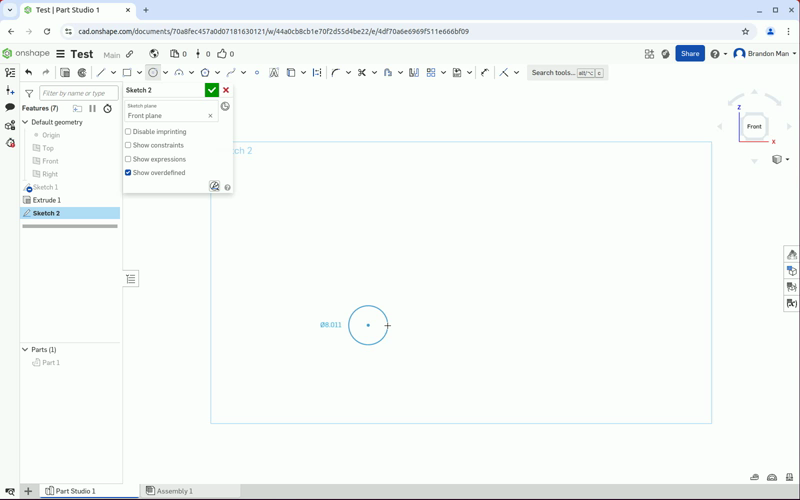
key(esc)
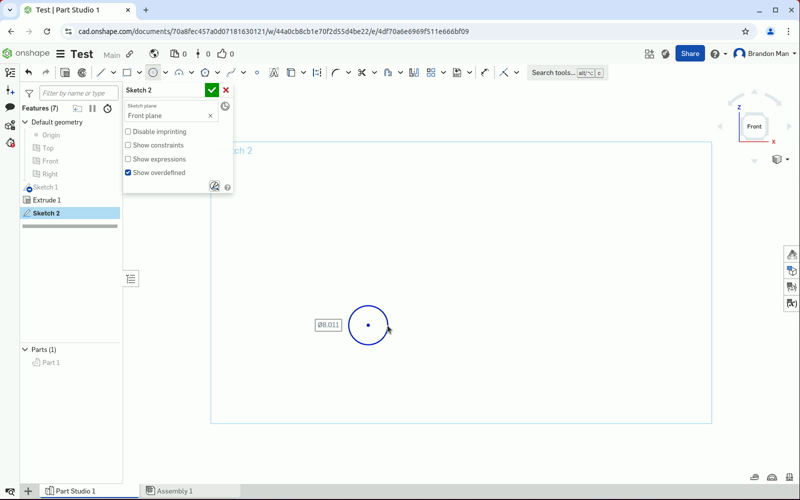
mouse_move(367, 332)
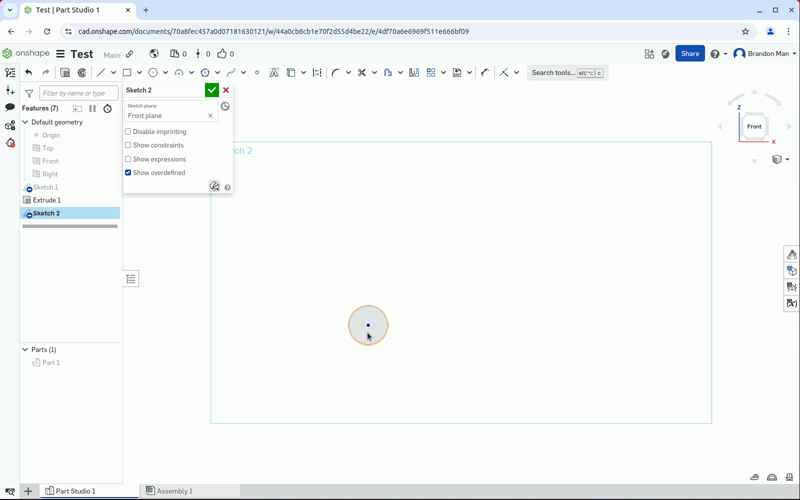
scroll(6)
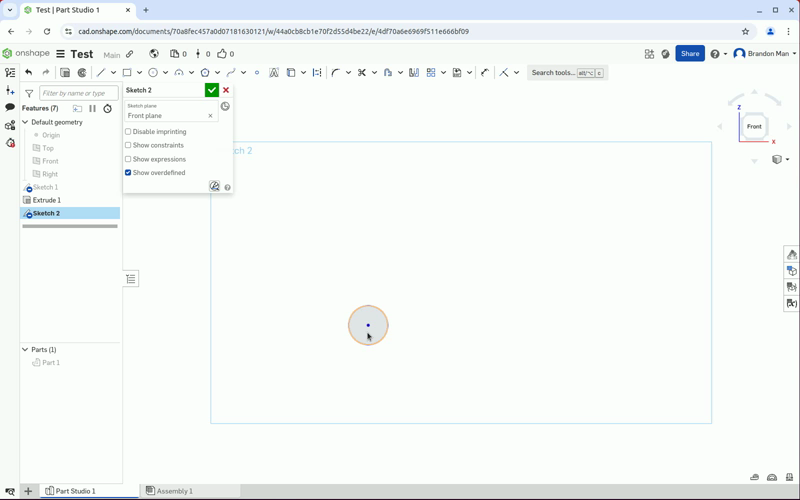
scroll(6)
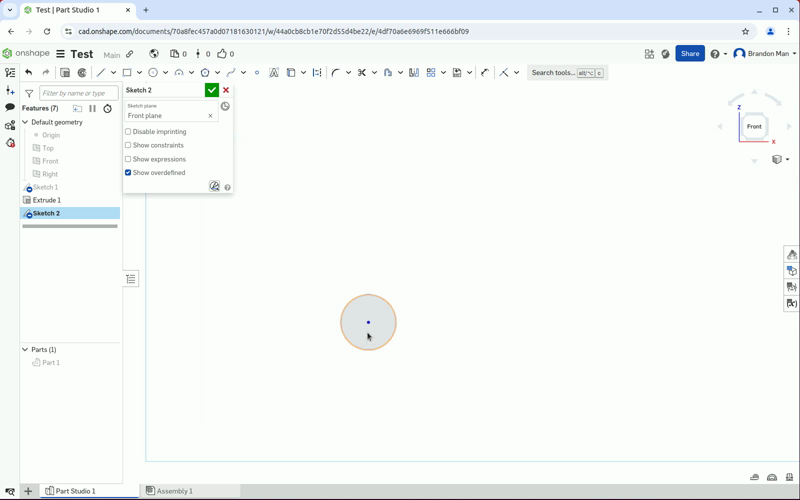
scroll(6)
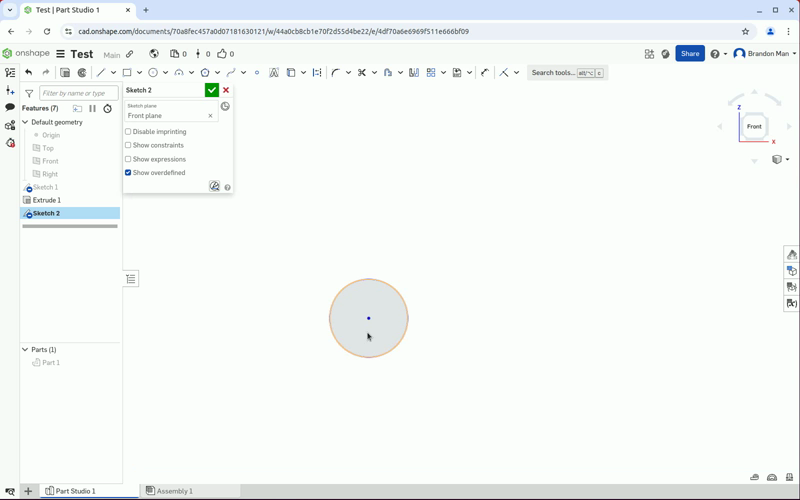
scroll(6)
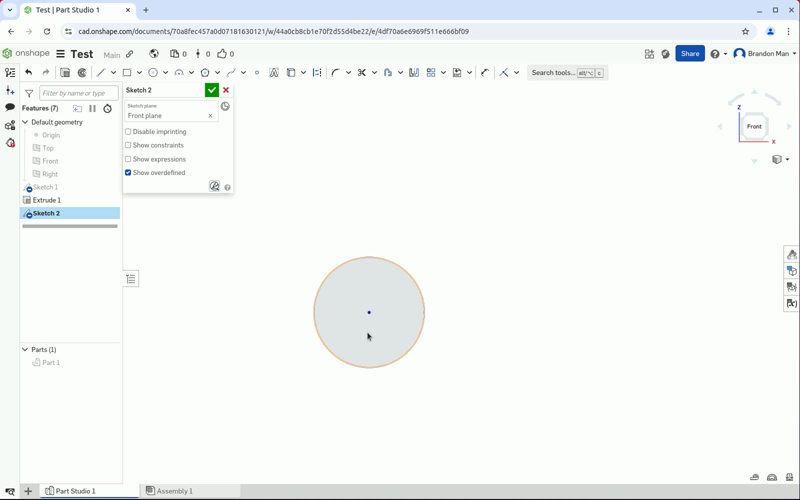
scroll(6)
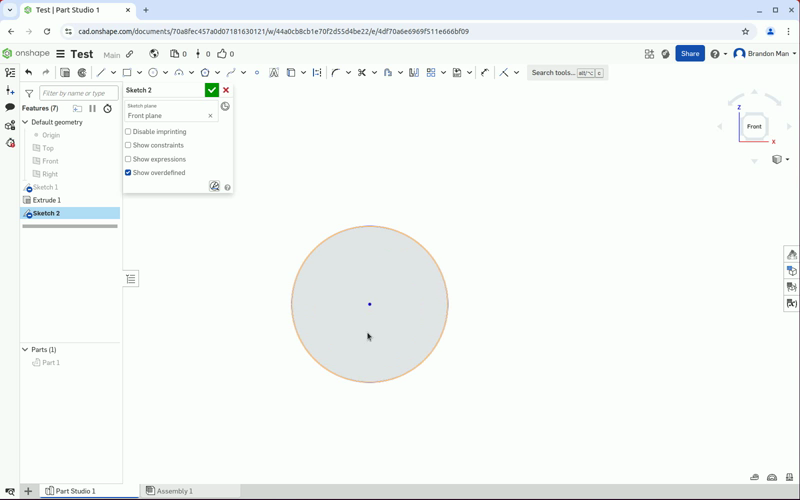
scroll(6)
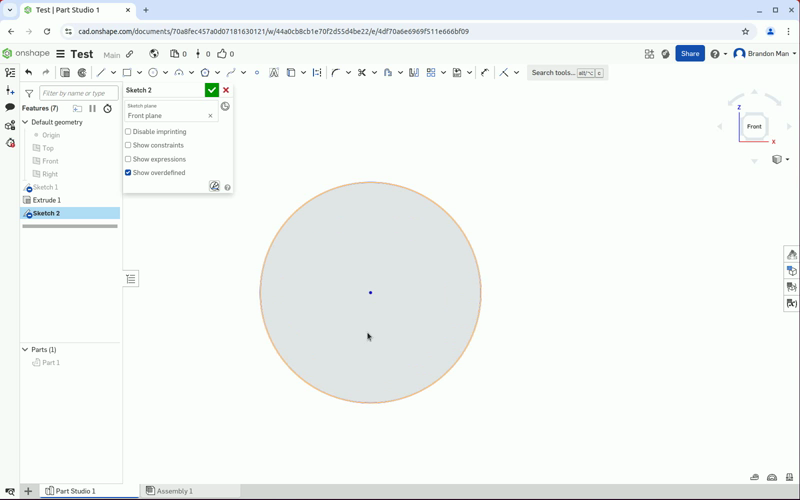
scroll(6)
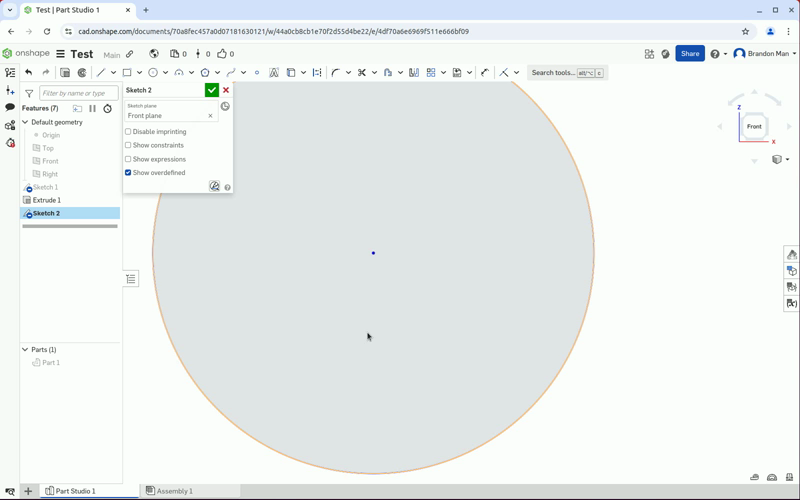
click(367, 332)
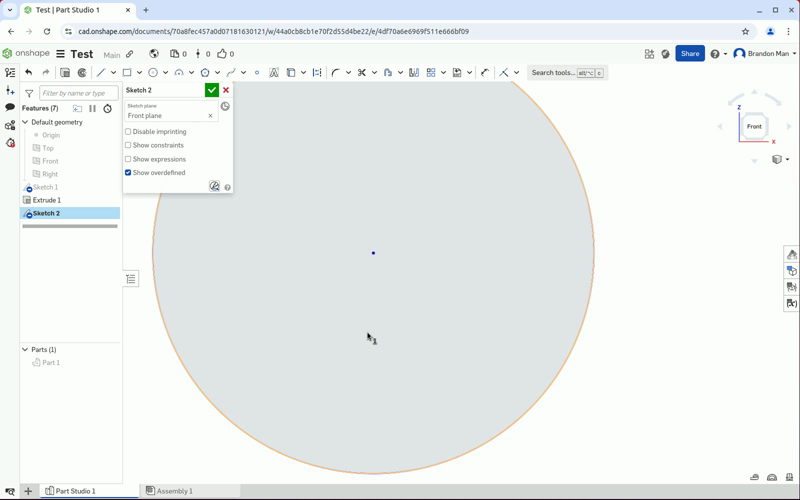
scroll(-6)
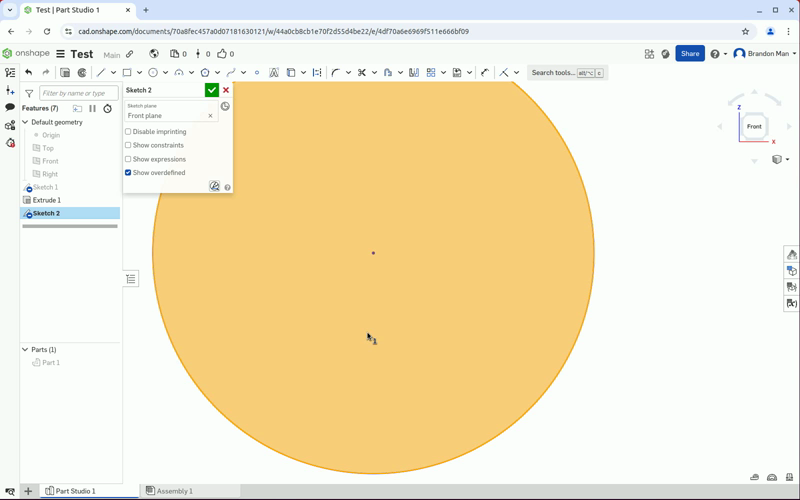
scroll(-6)
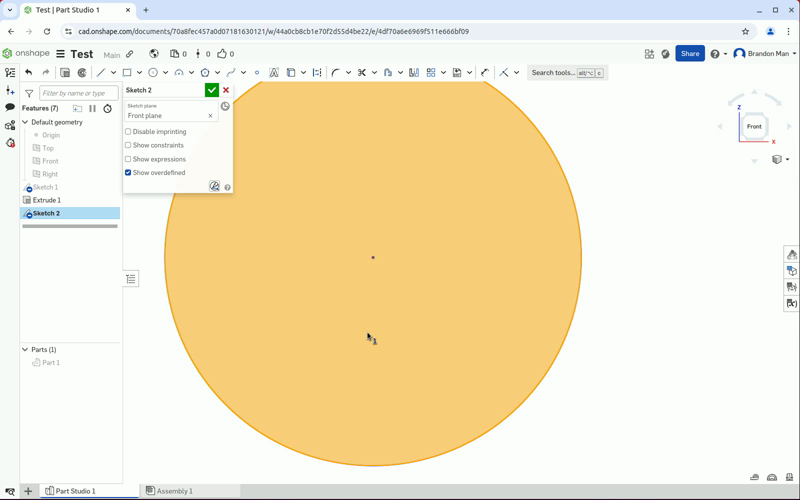
scroll(-6)
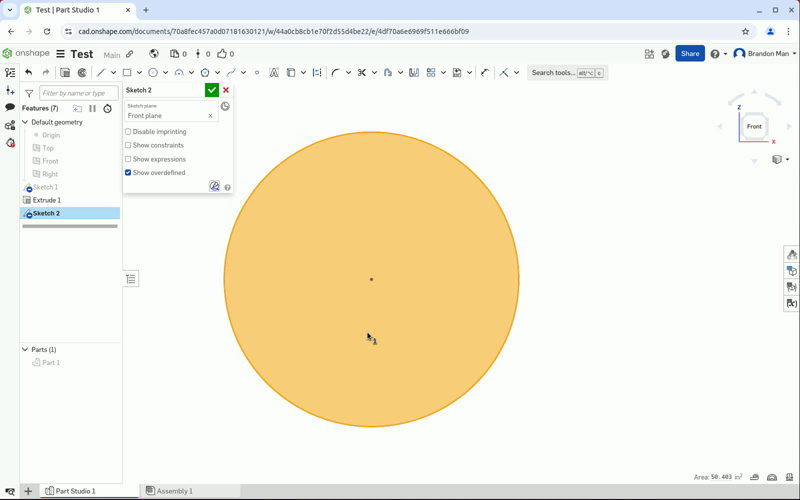
scroll(-6)
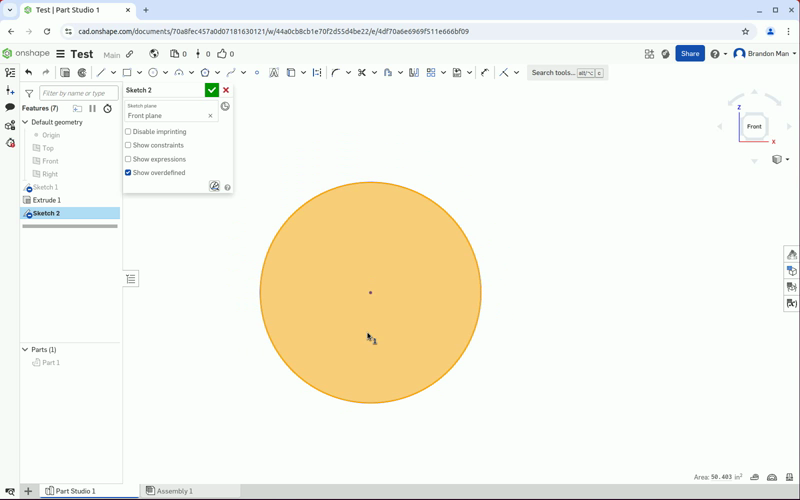
scroll(-6)
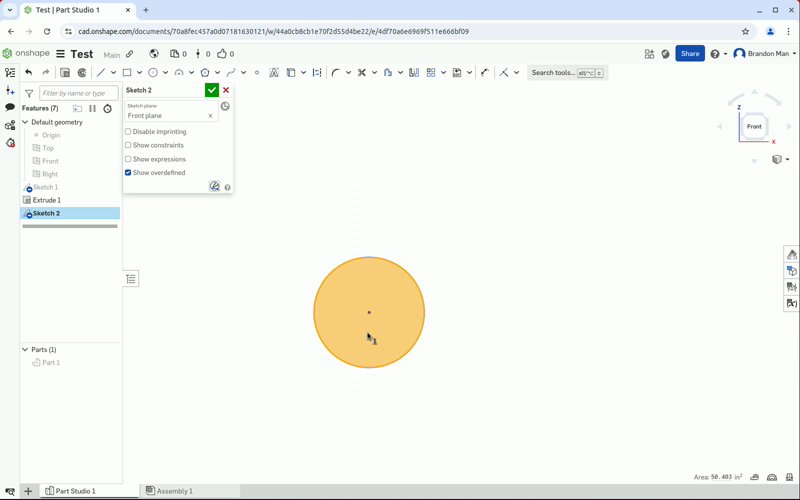
scroll(-6)
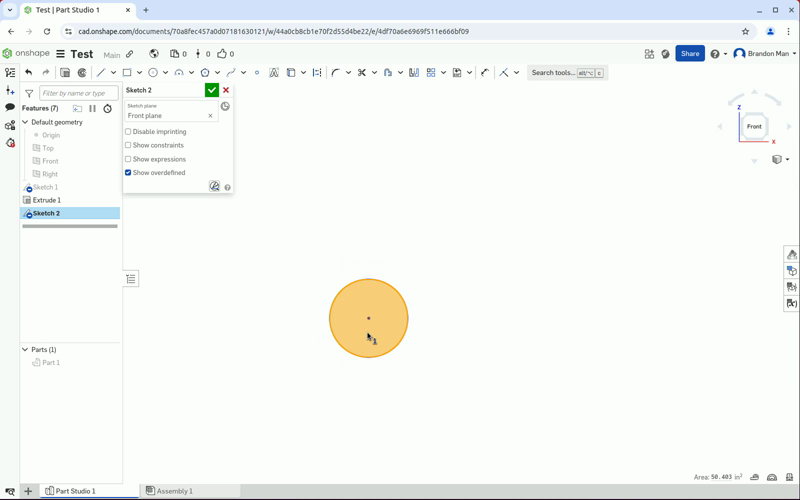
scroll(-6)
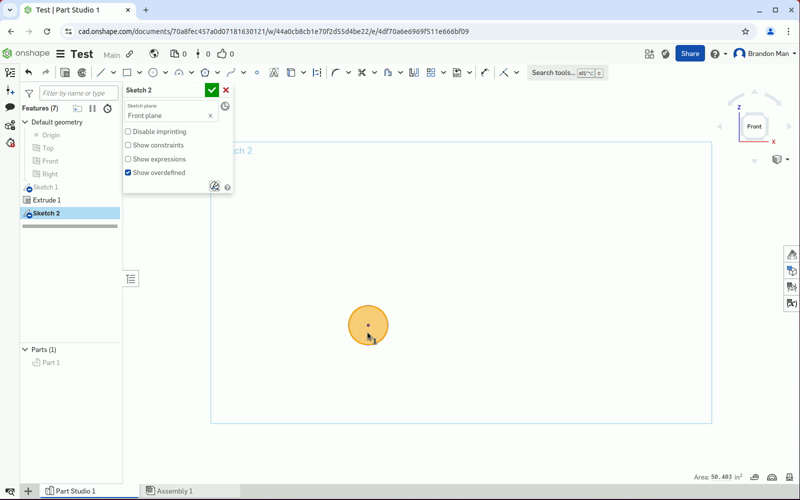
mouse_move(73, 352)
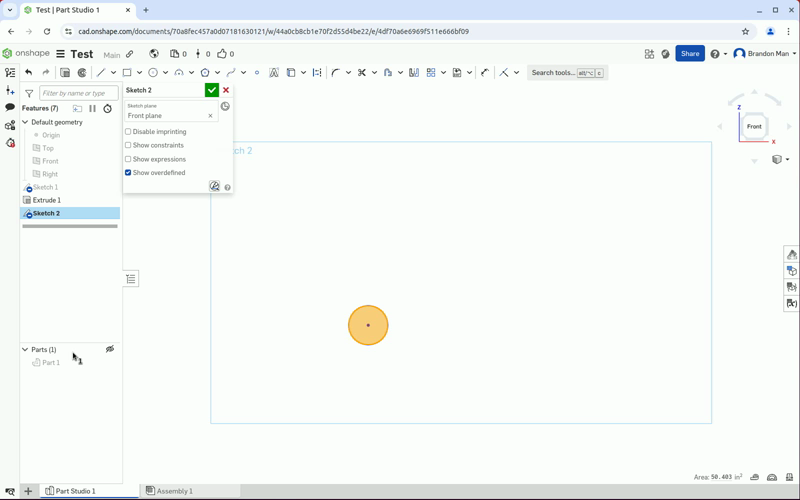
key(shift+y)
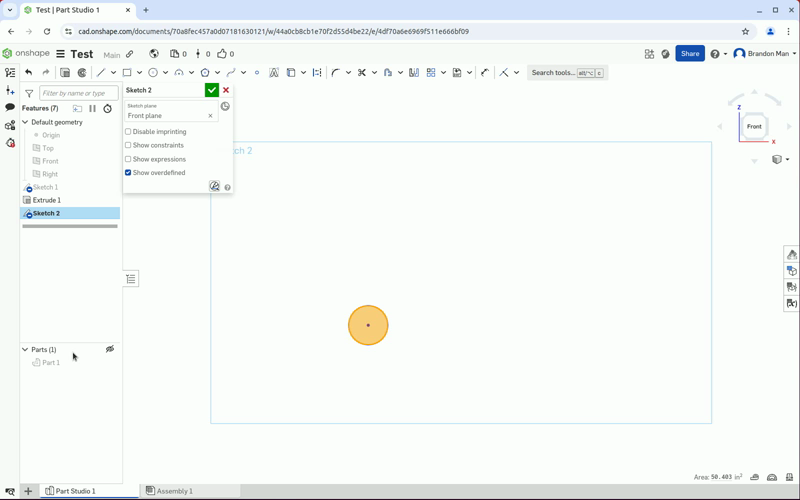
key(shift+e)
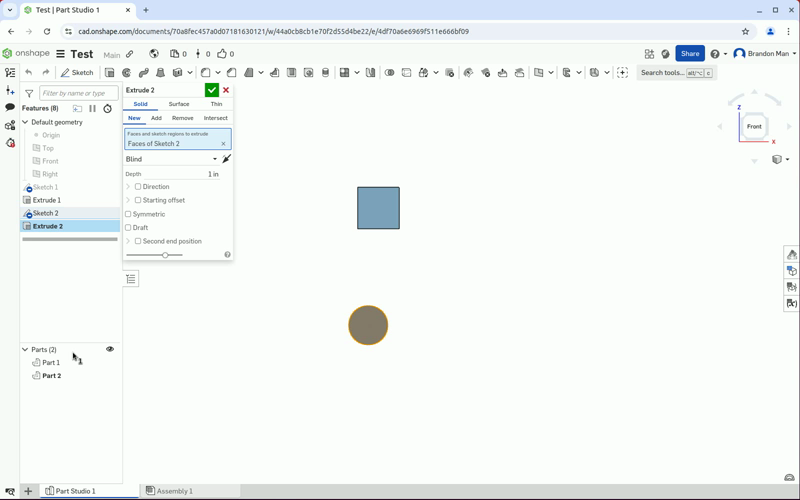
mouse_move(143, 106)
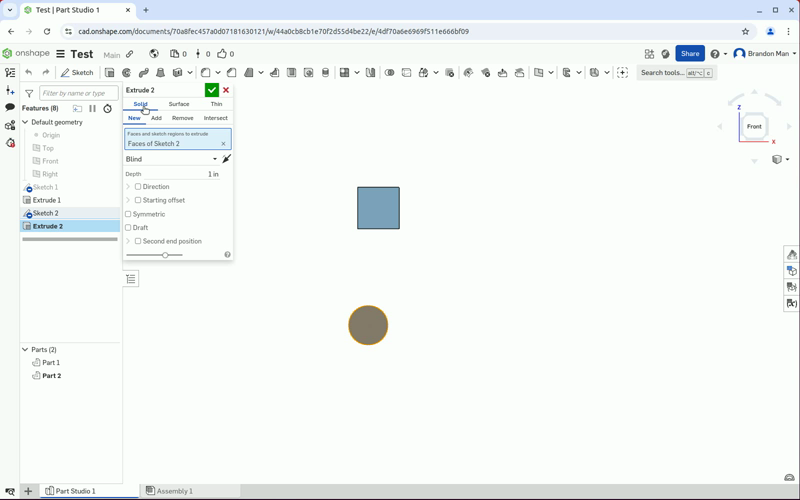
click(143, 106)
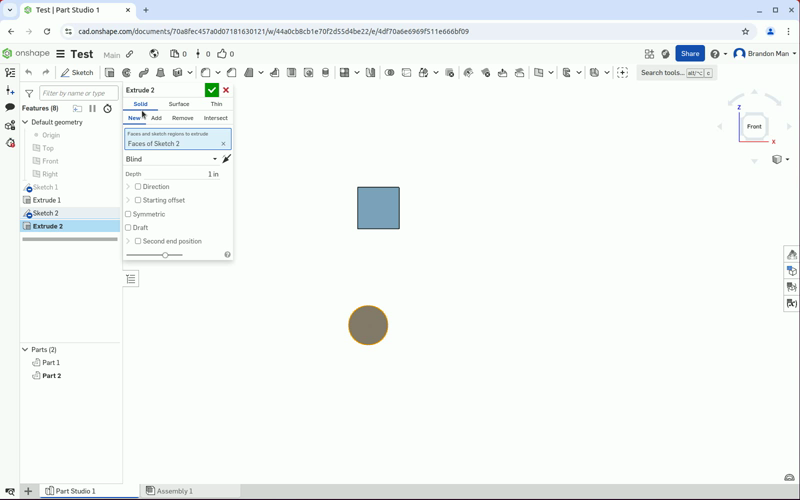
mouse_move(137, 120)
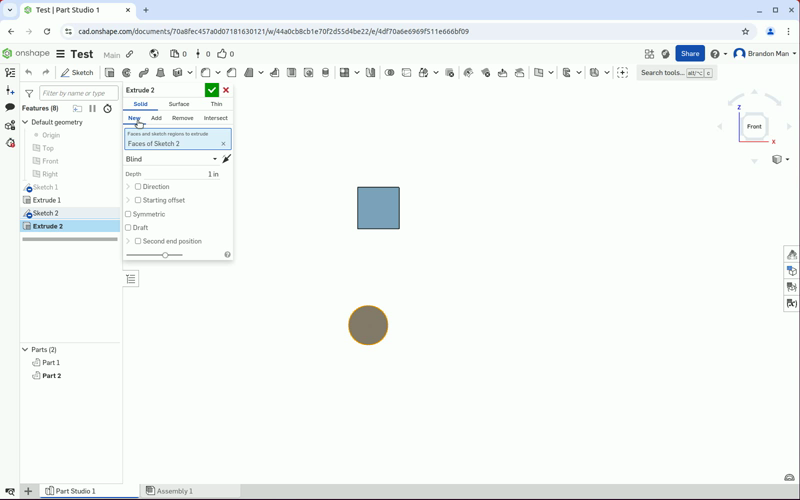
click(137, 120)
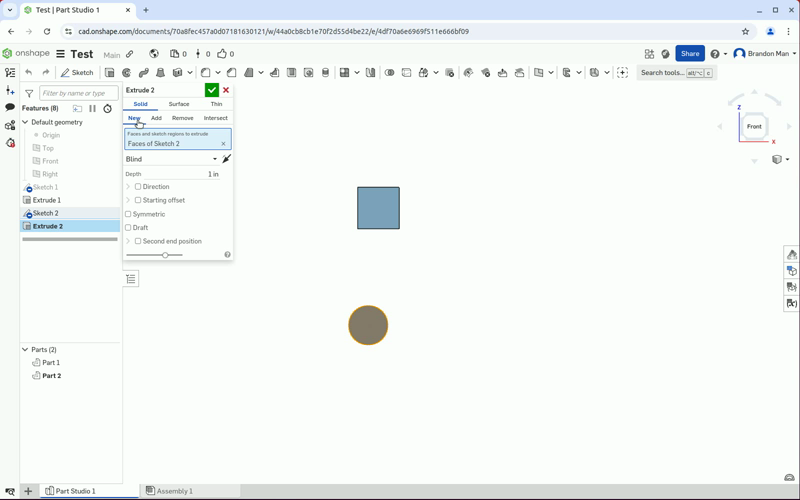
key(tab, 4)
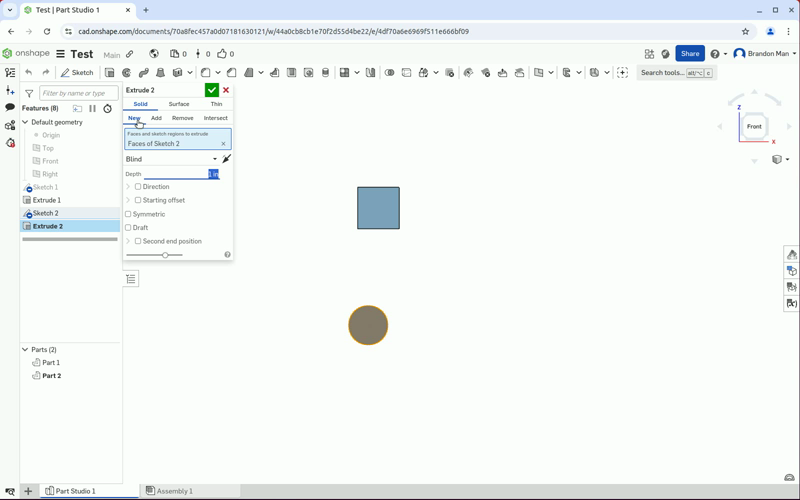
text(8.184)
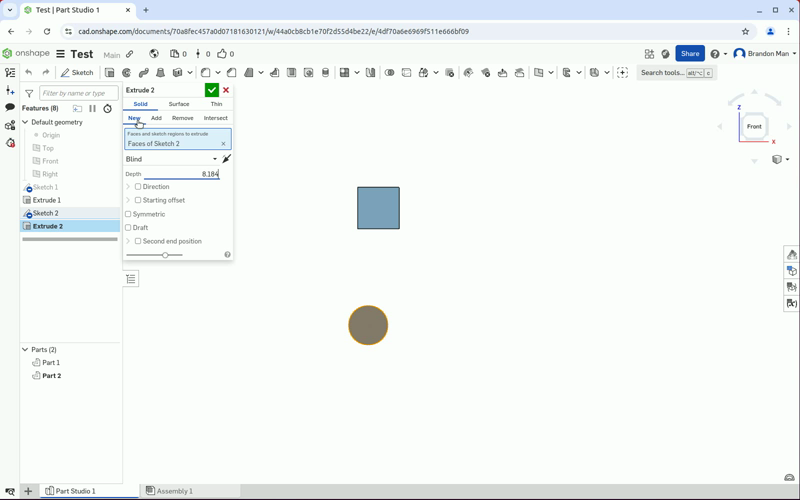
key(enter)
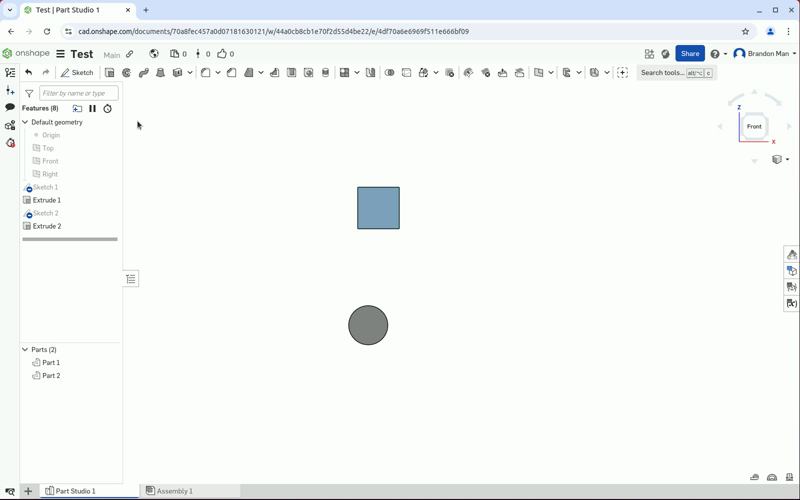
key(shift+h)
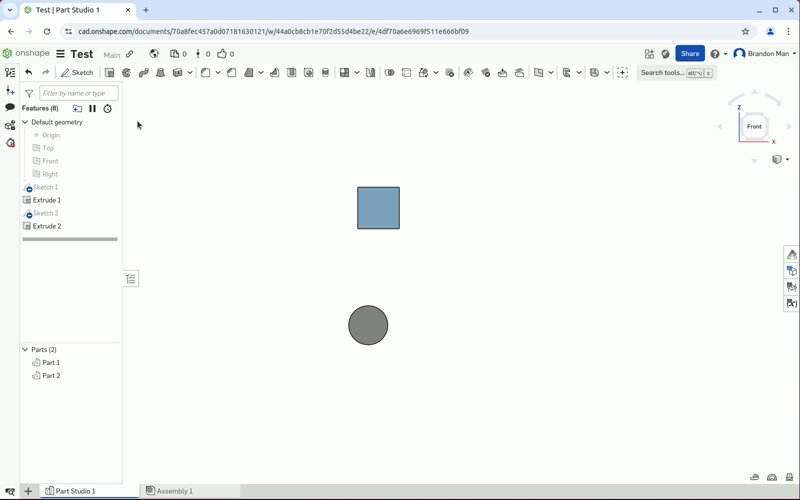
key(shift+h)
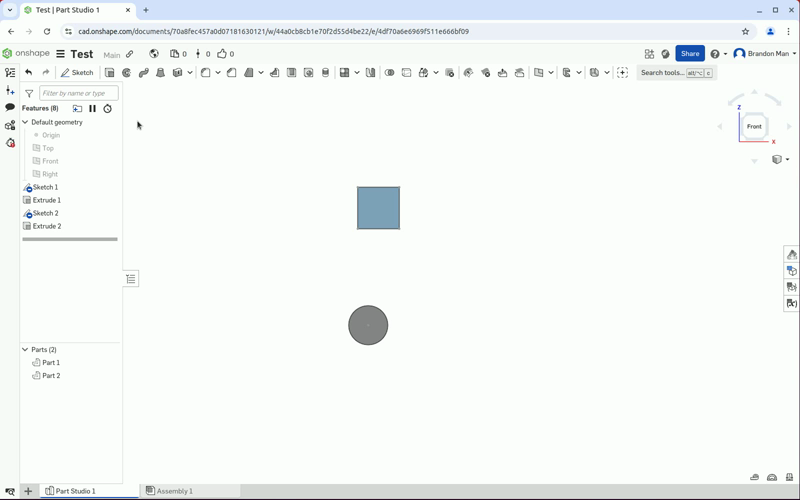
key(shift+7)
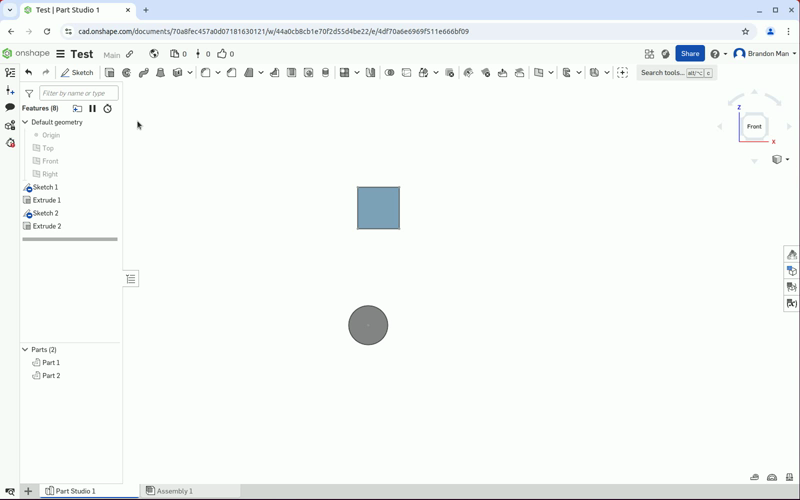
key(left, 2)
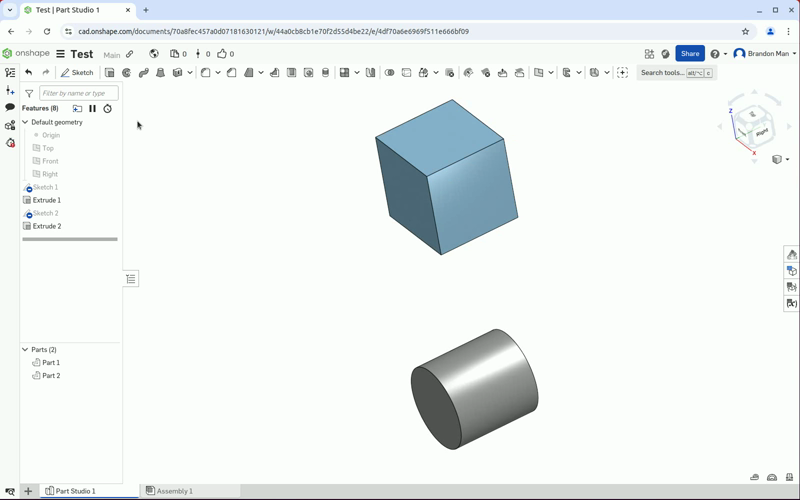
key(down, 2)
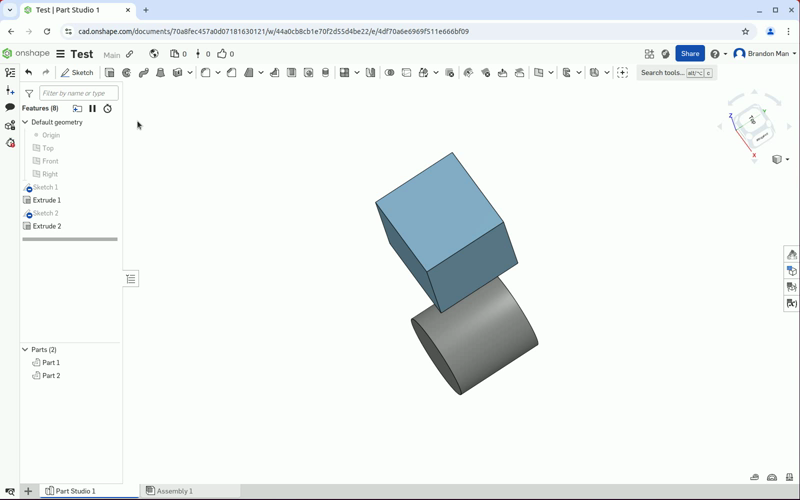
key(up, 2)
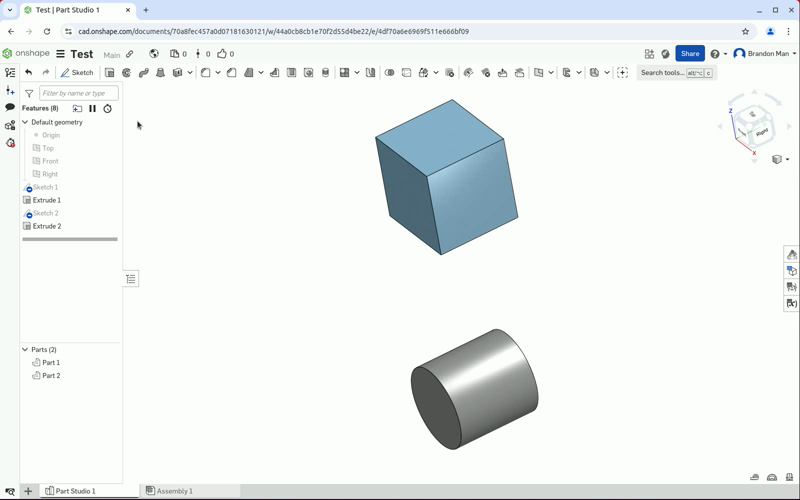
key(right, 2)
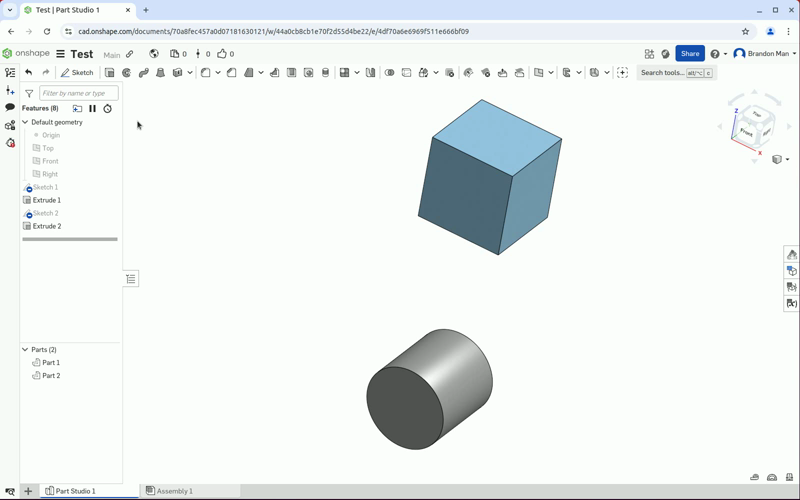
mouse_move(73, 189)
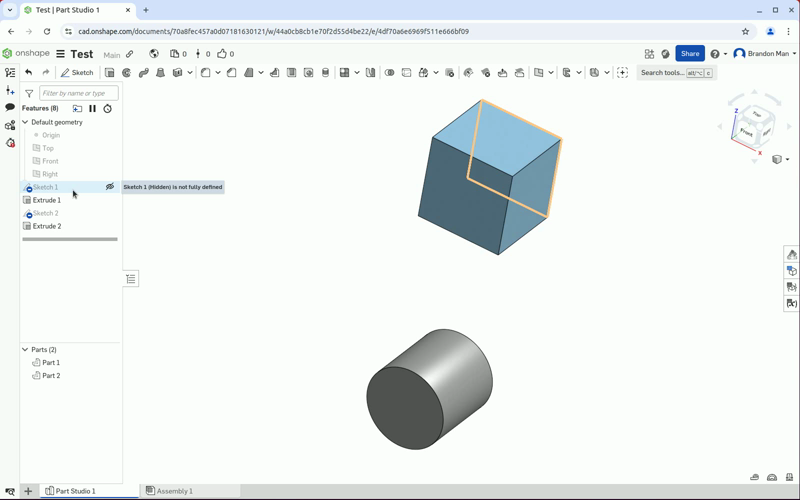
click(73, 189)